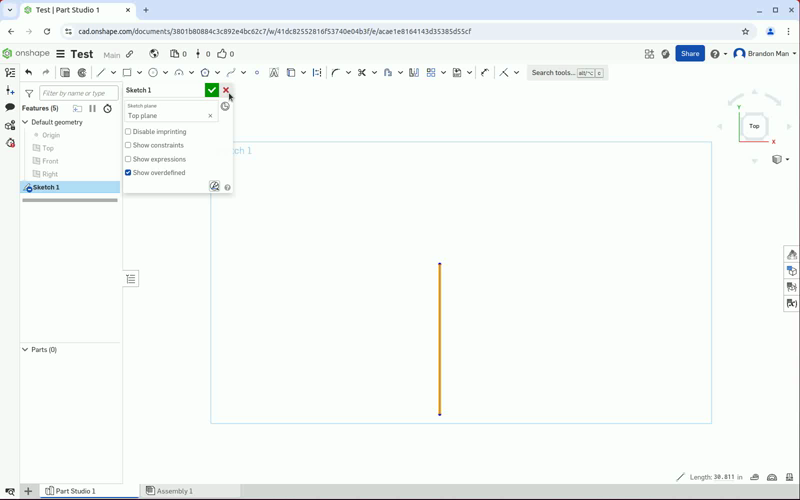
key(shift+h)
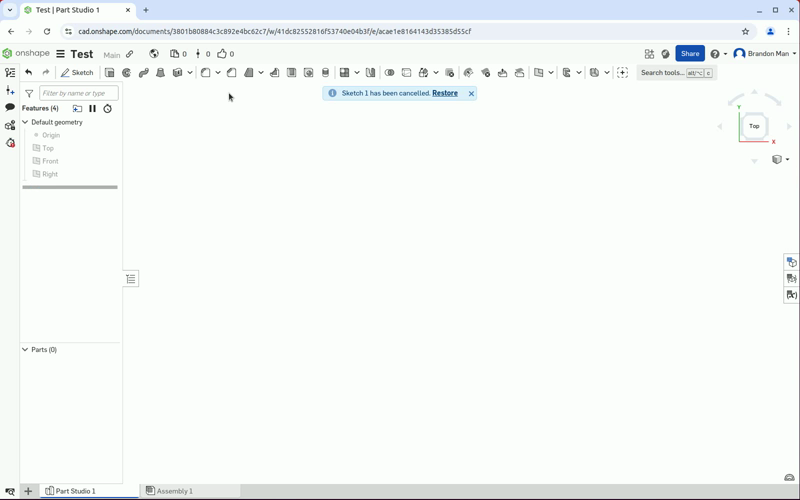
mouse_move(73, 352)
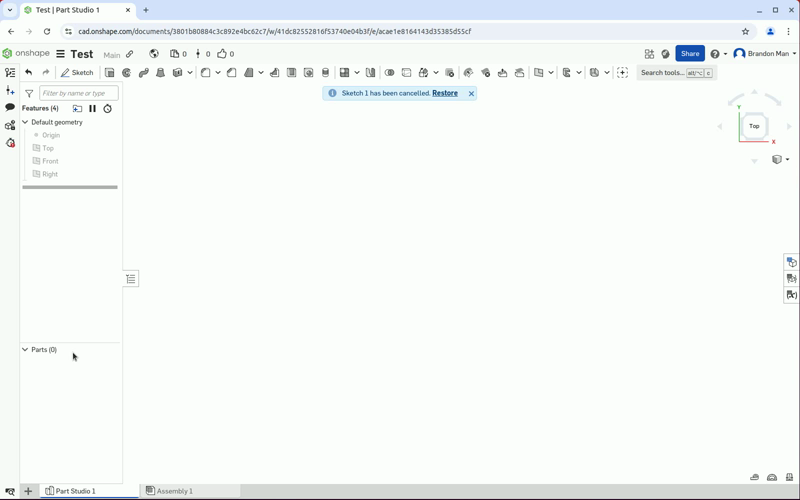
key(y)
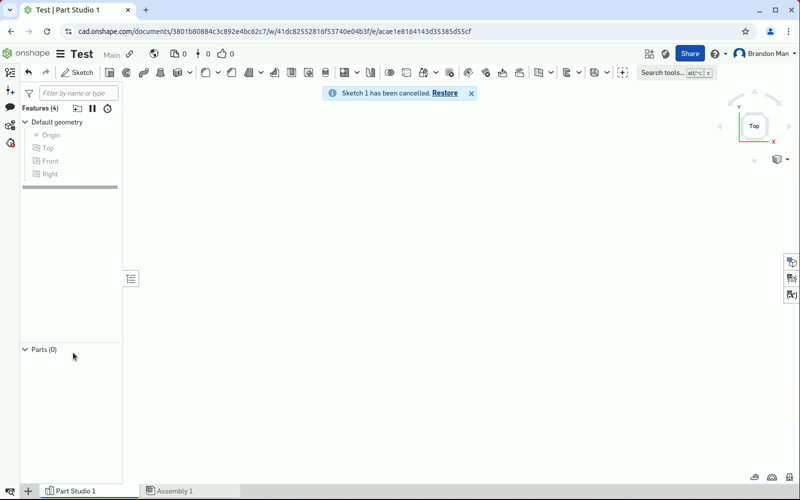
key(shift+p)
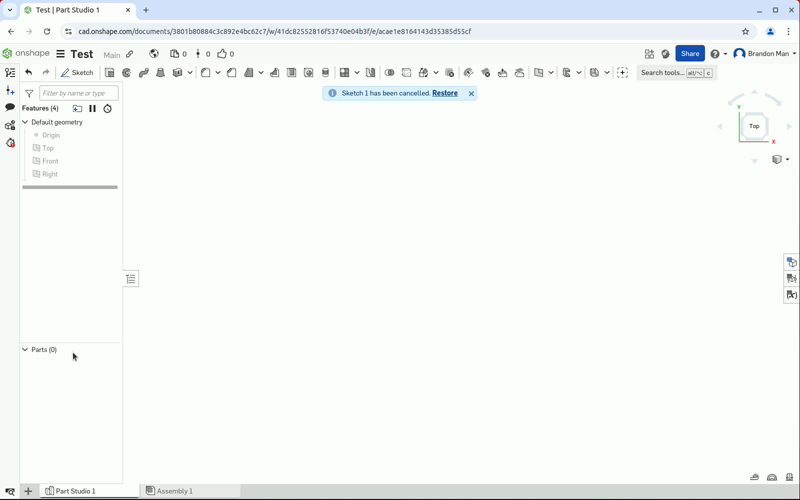
key(space)
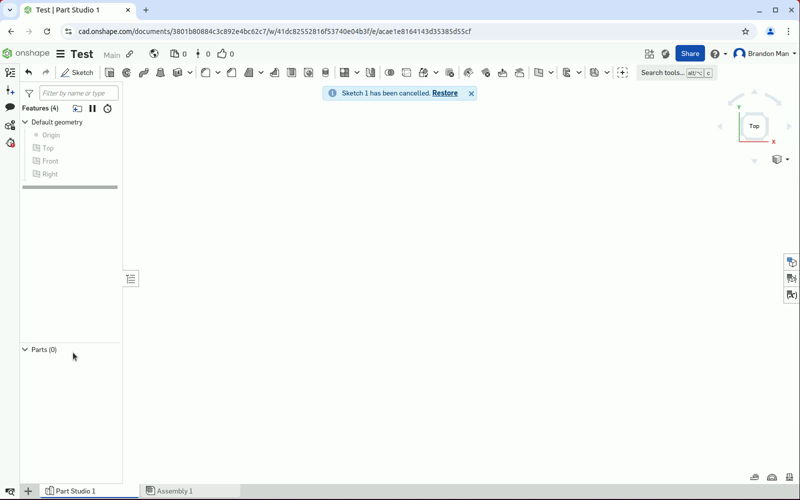
key_down(shift)
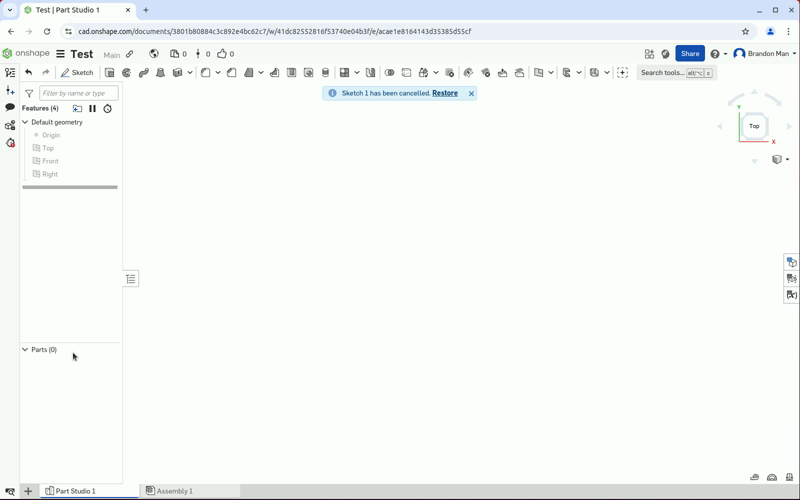
key(up)
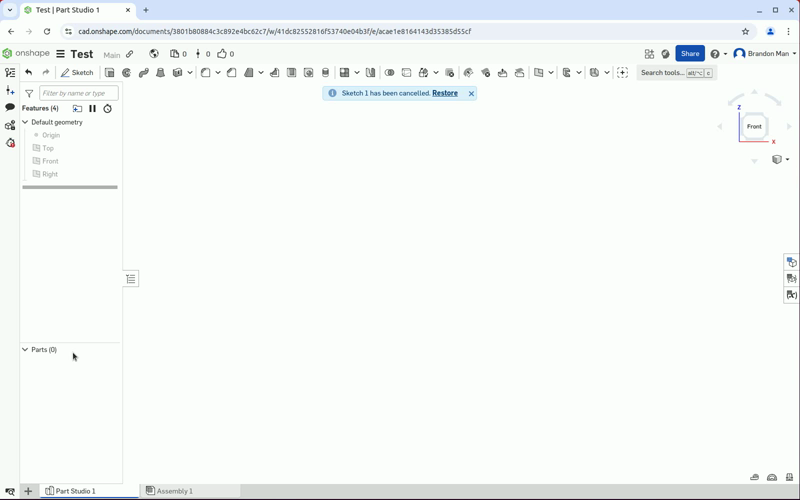
key_up(shift)
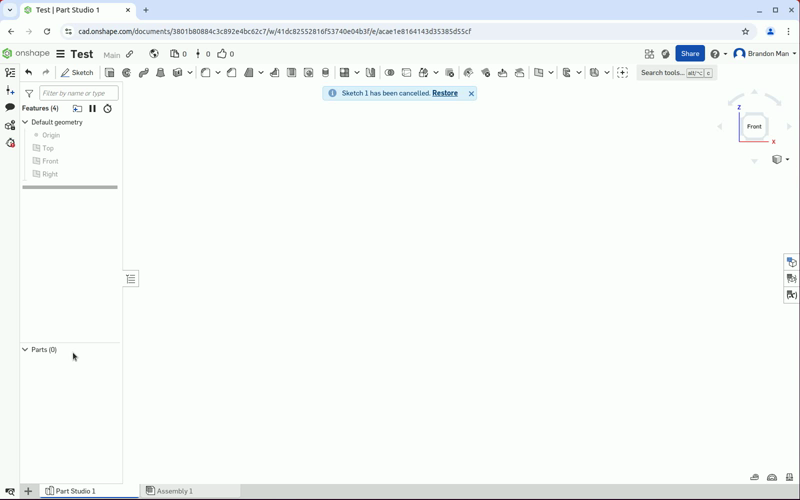
key(space)
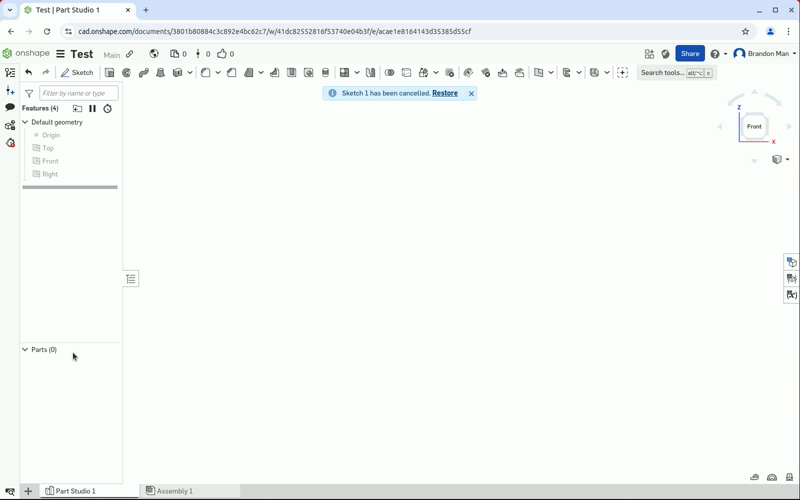
key_down(shift)
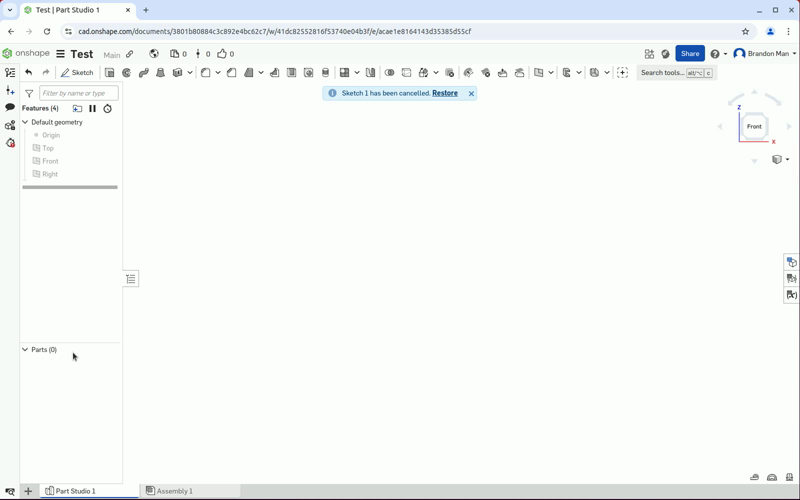
key(left)
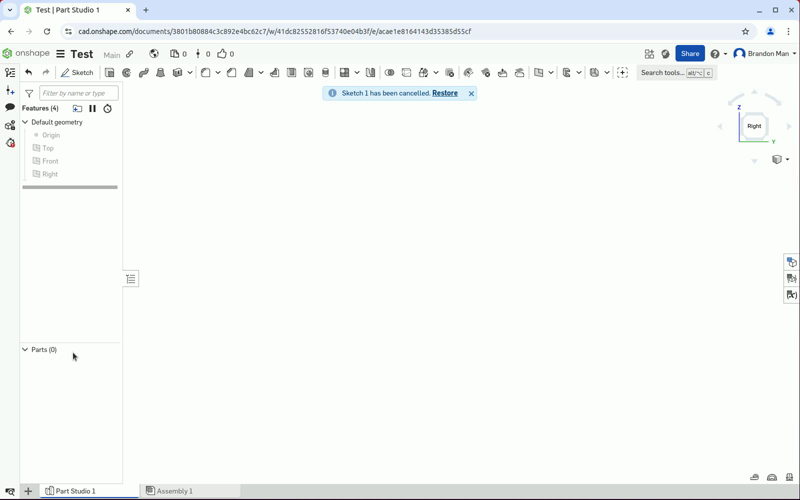
key_up(shift)
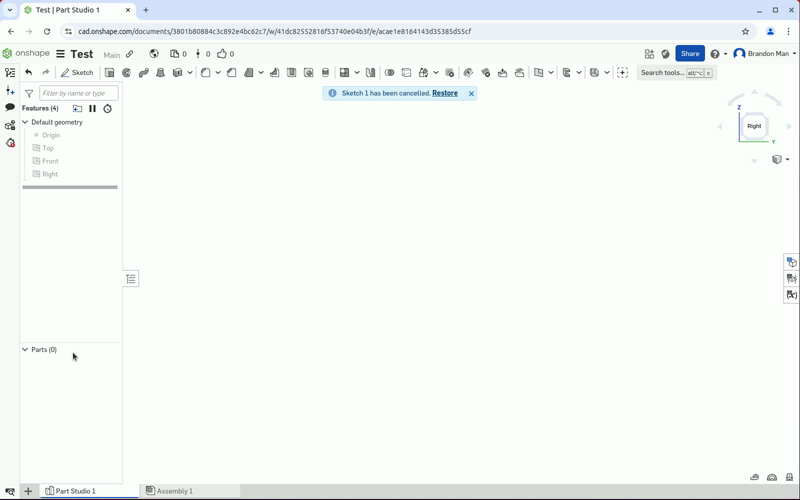
mouse_move(73, 352)
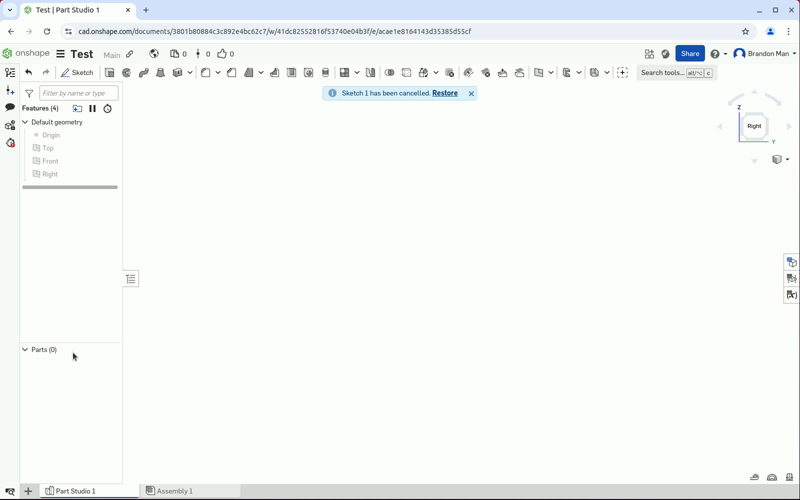
key(shift+y)
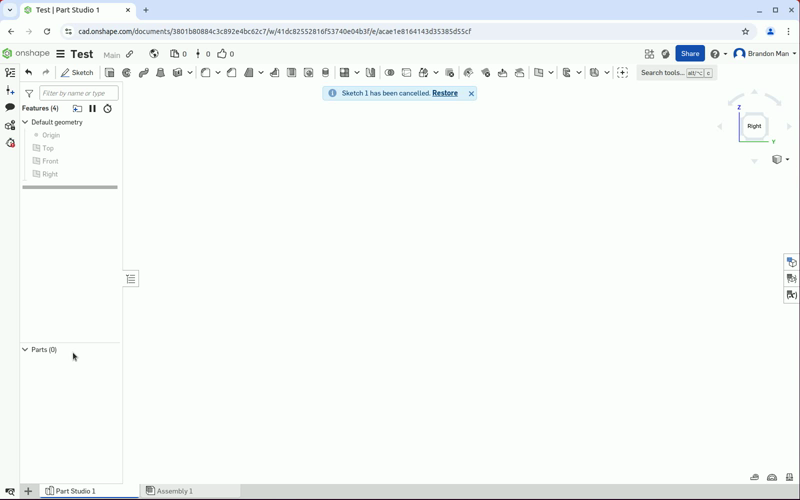
key(shift+s)
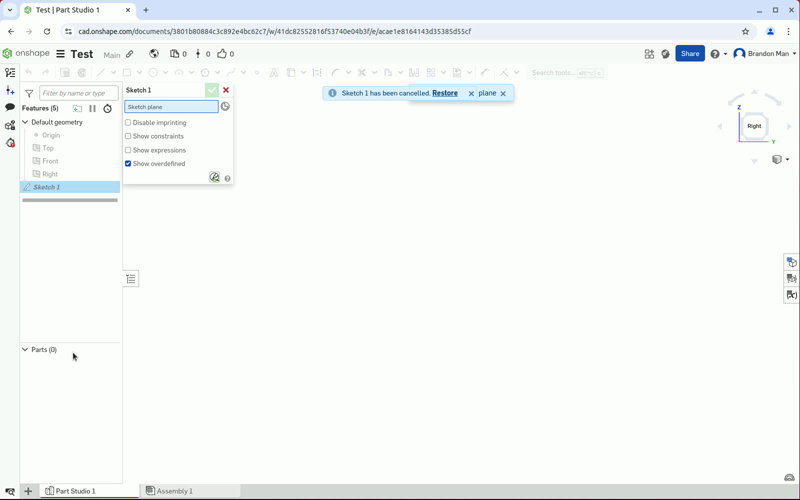
mouse_move(73, 176)
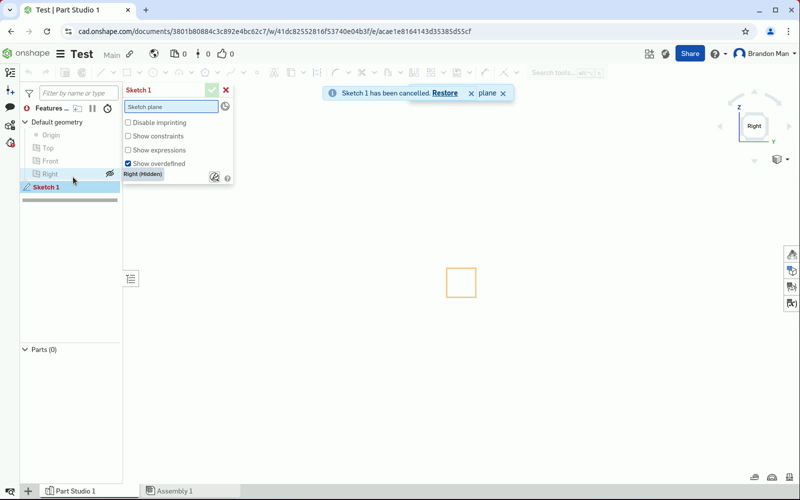
click(73, 176)
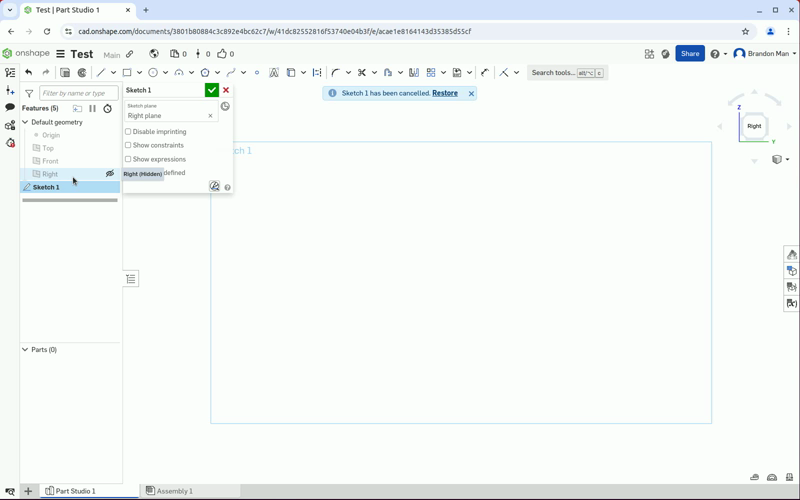
mouse_move(73, 352)
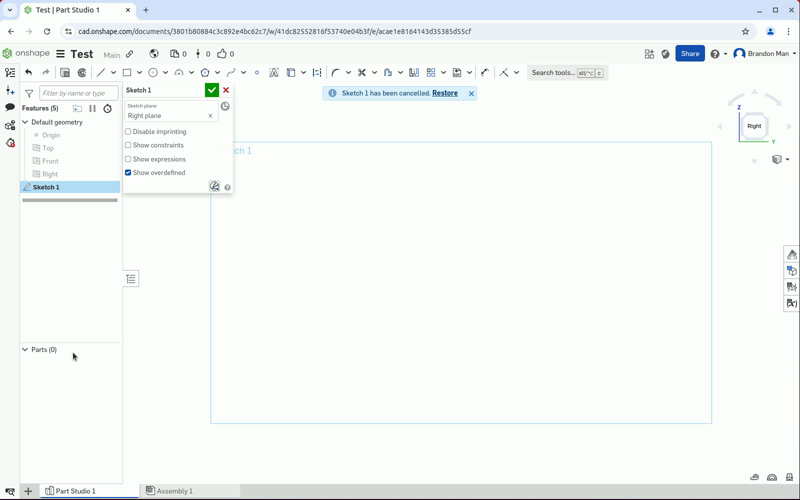
key(y)
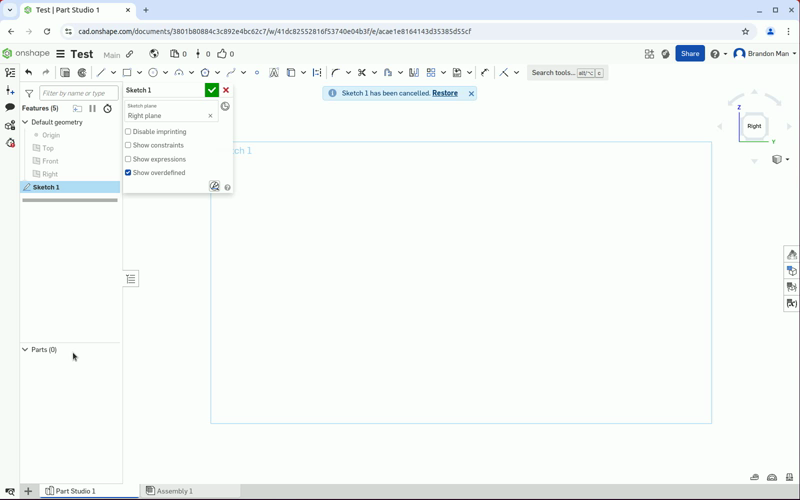
key(l)
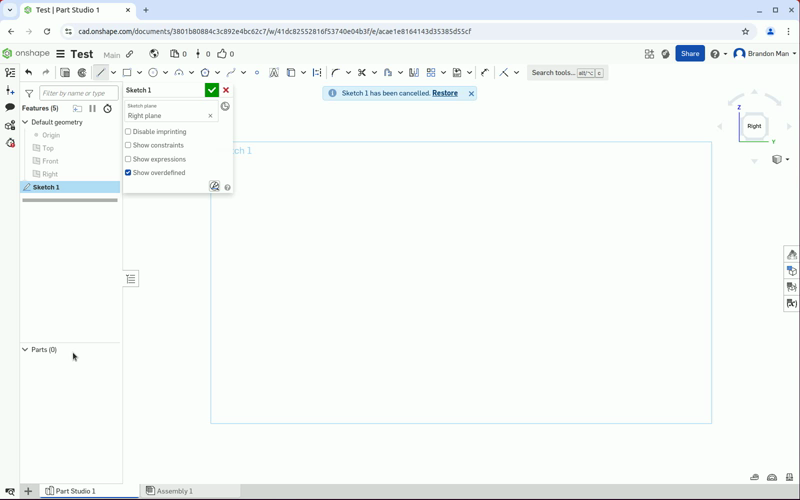
key_down(shift)
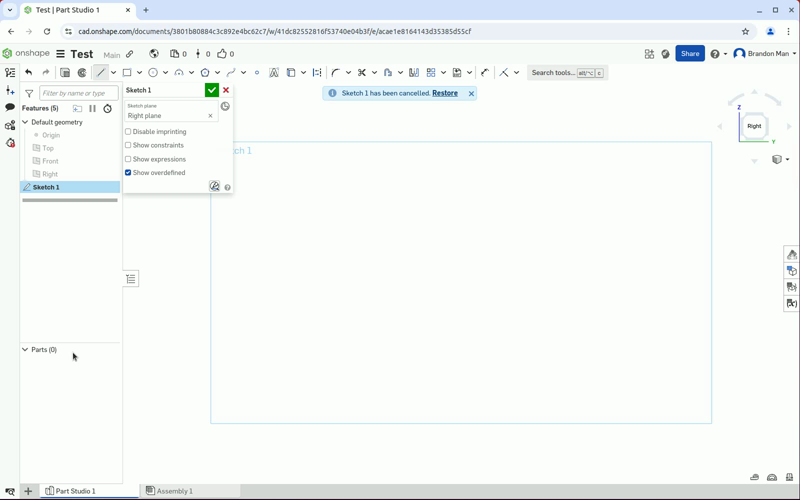
mouse_move(397, 253)
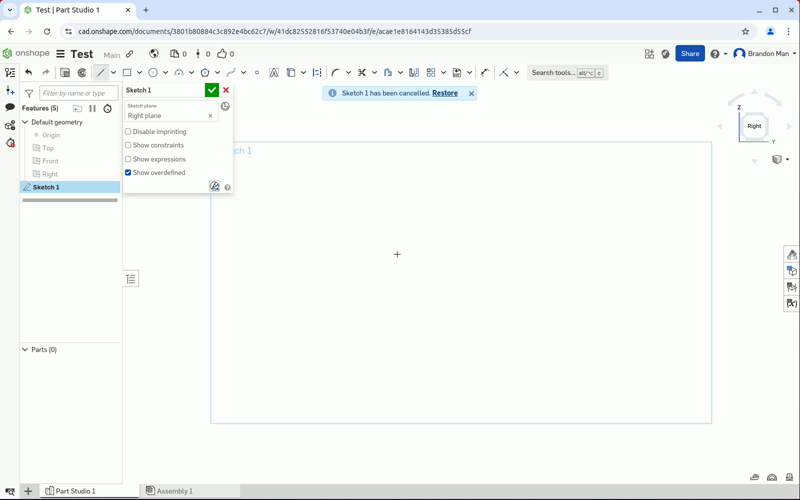
click(397, 253)
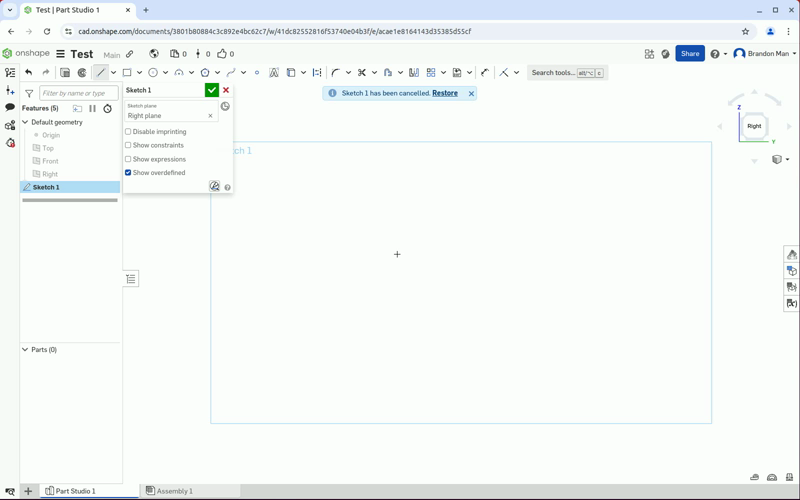
key_up(shift)
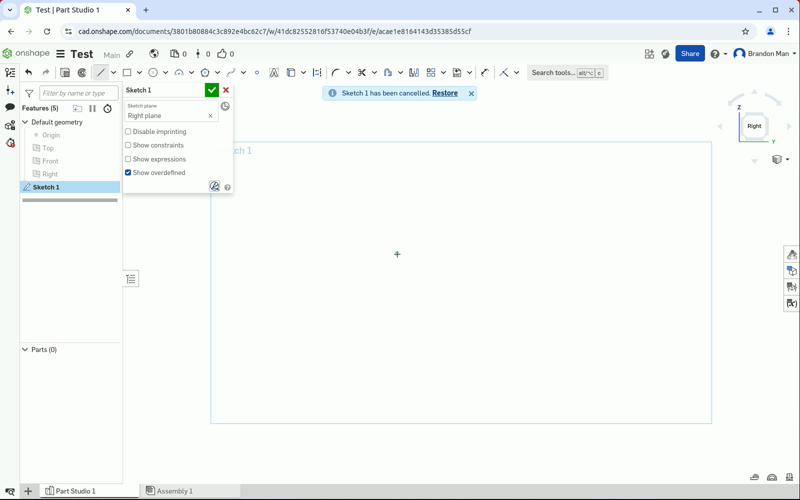
key_down(shift)
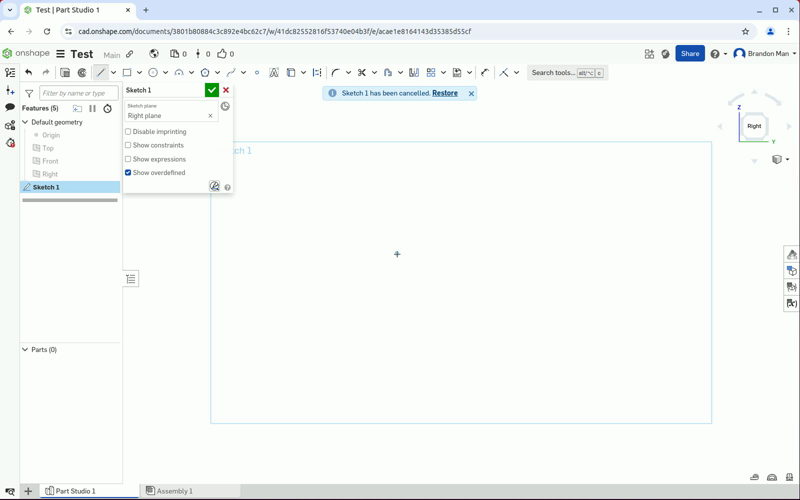
mouse_move(461, 253)
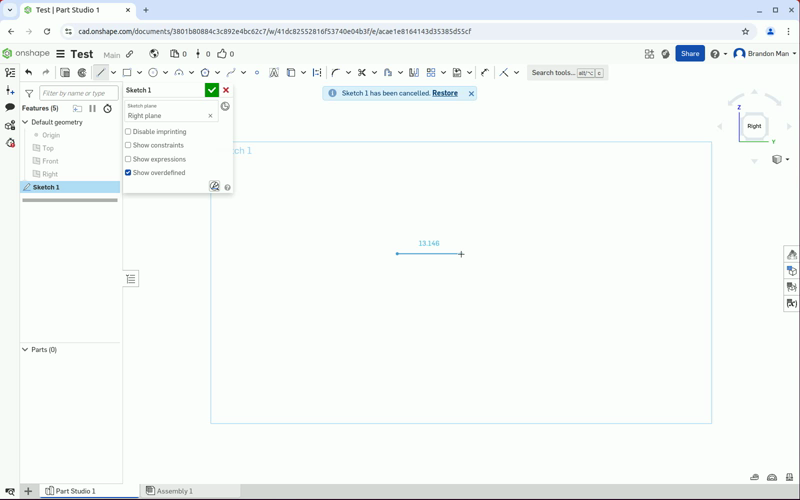
click(461, 253)
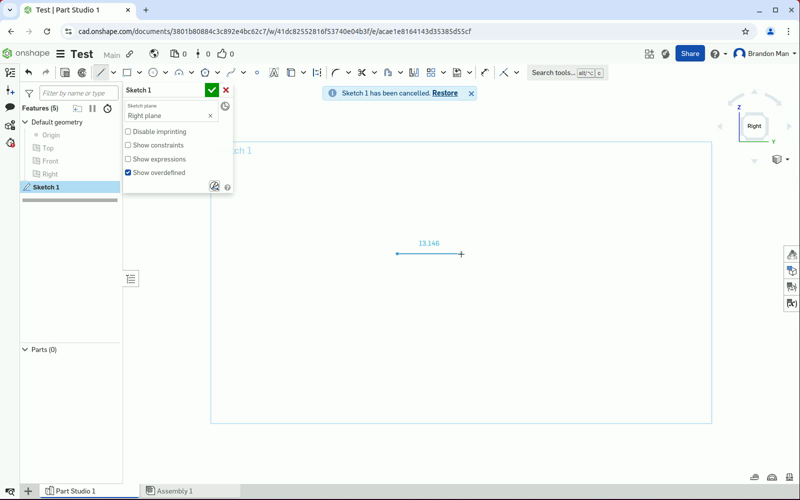
key_up(shift)
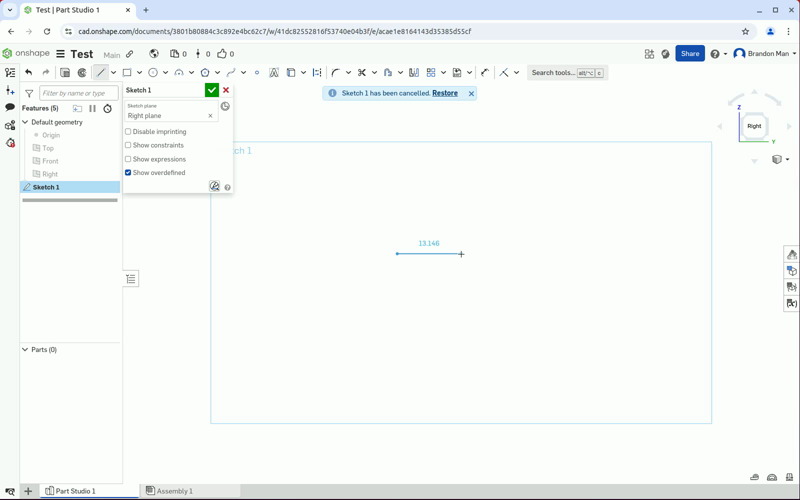
key_down(shift)
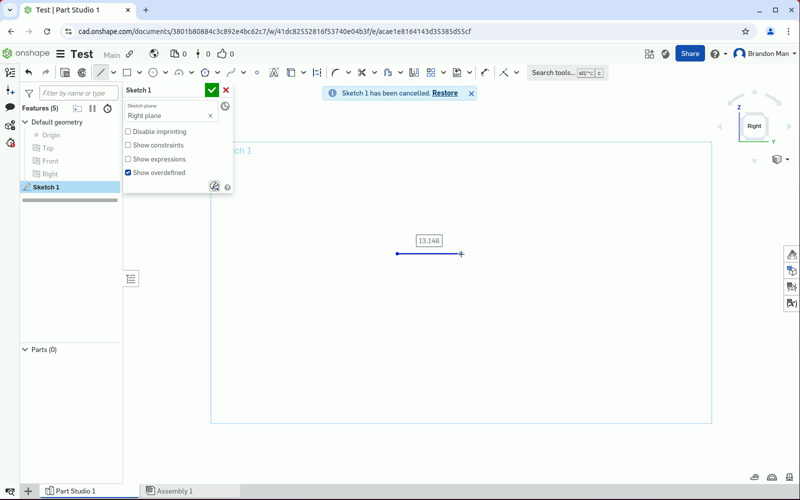
mouse_move(491, 253)
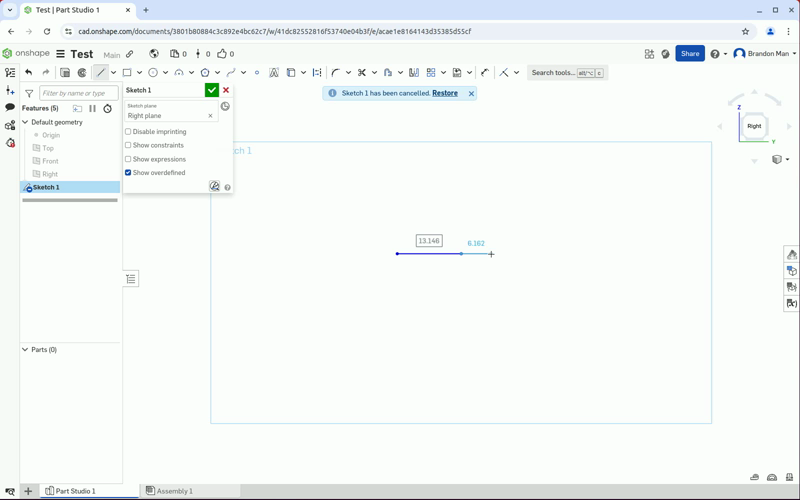
mouse_move(461, 241)
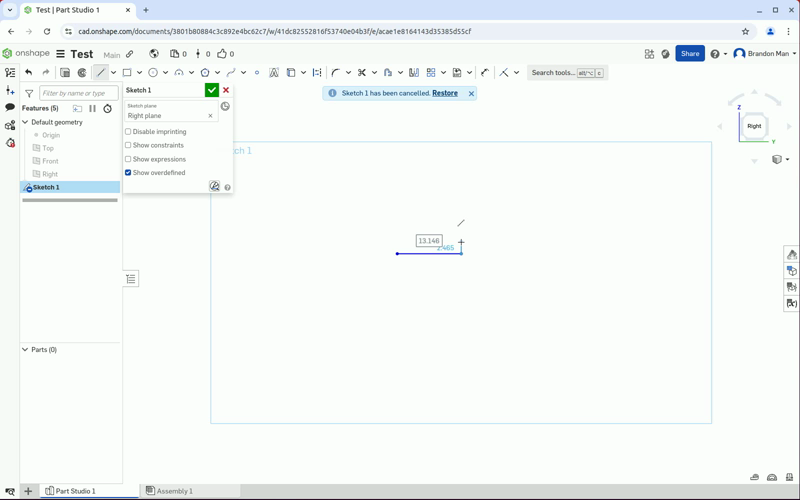
click(461, 241)
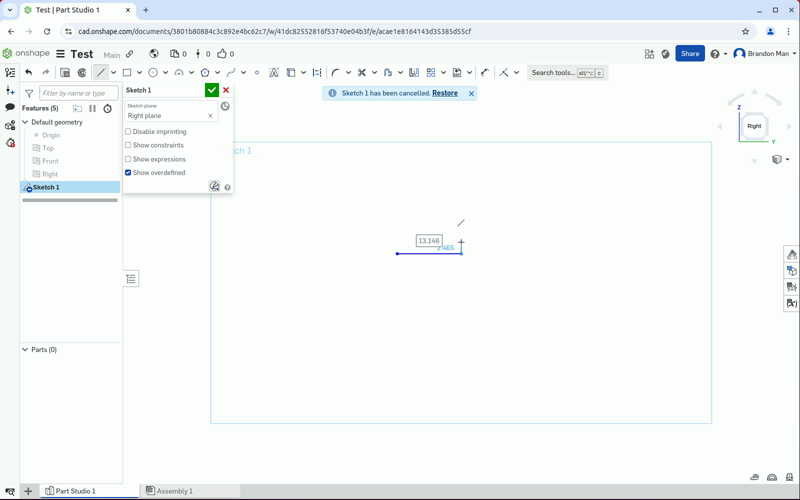
key_up(shift)
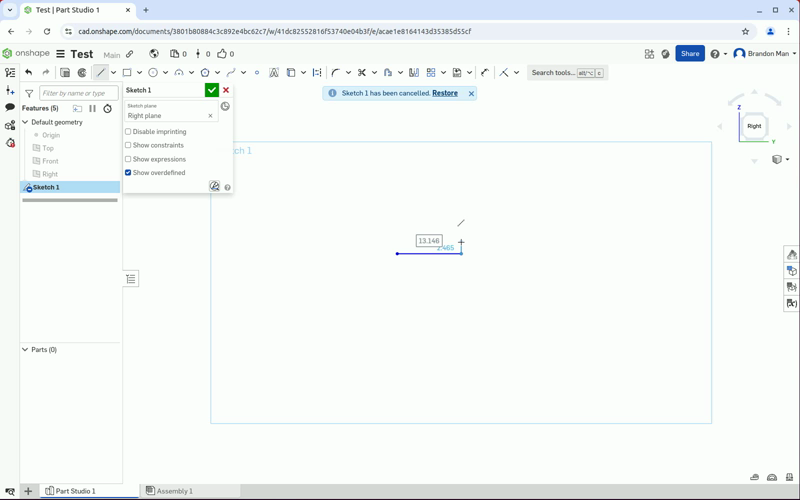
key_down(shift)
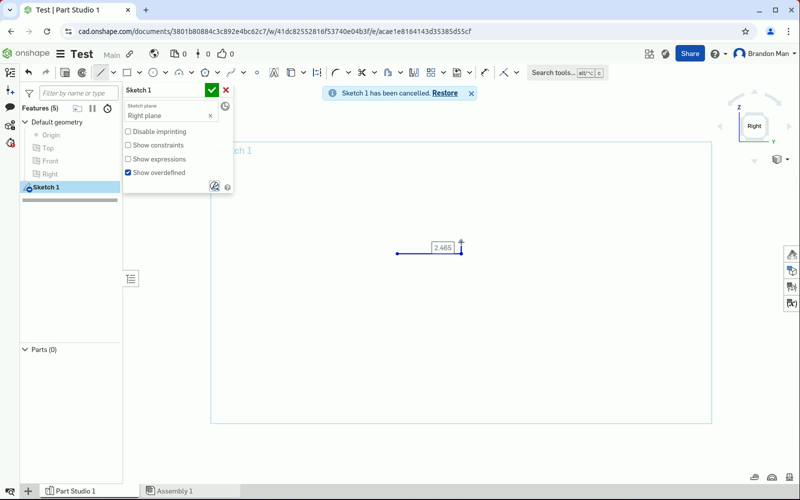
mouse_move(397, 241)
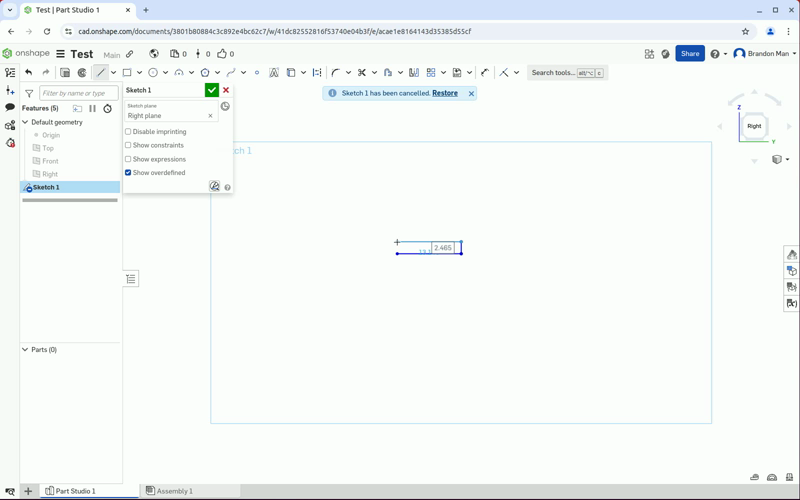
click(397, 241)
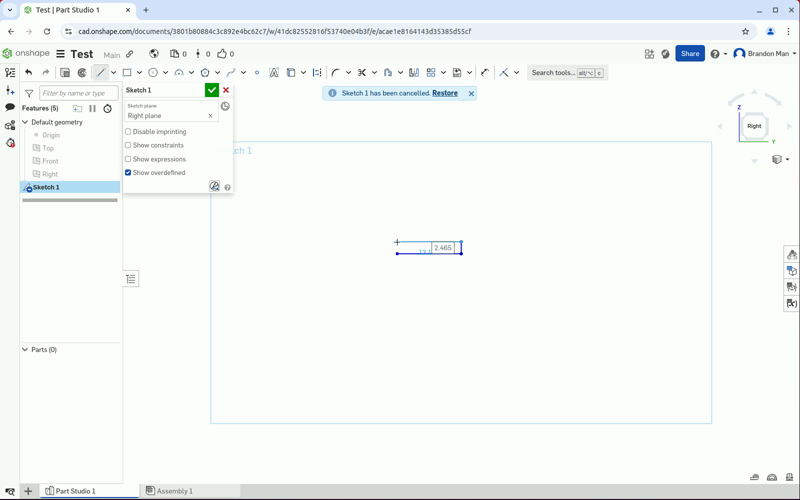
key_up(shift)
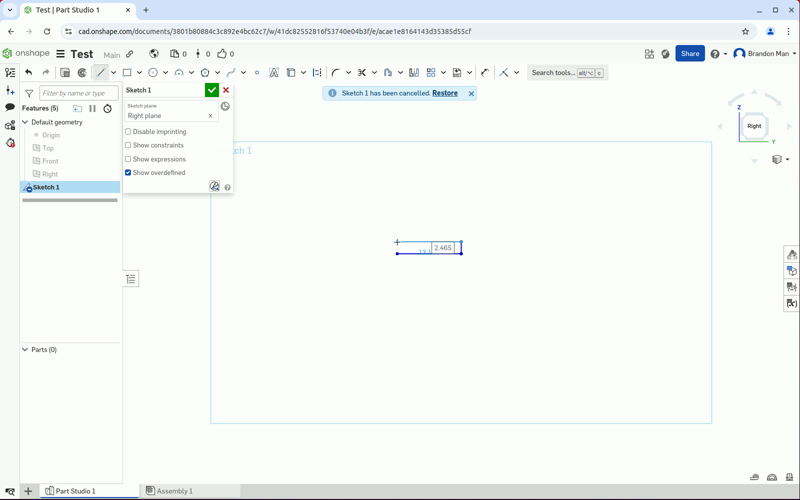
mouse_move(427, 241)
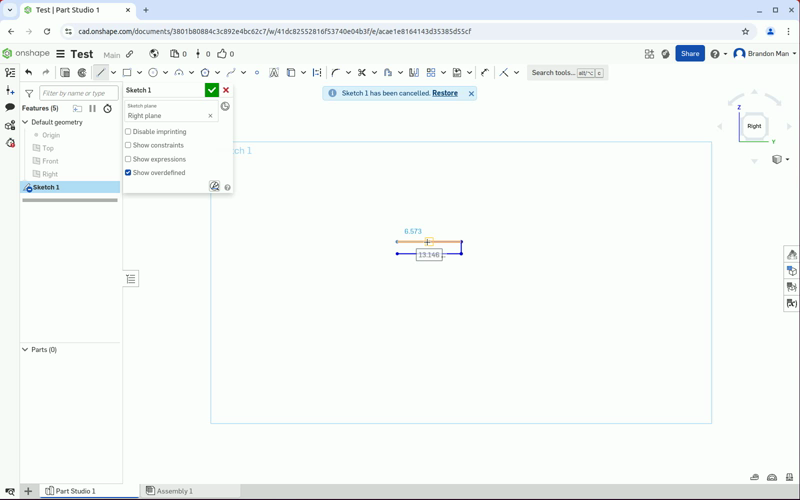
key_down(shift)
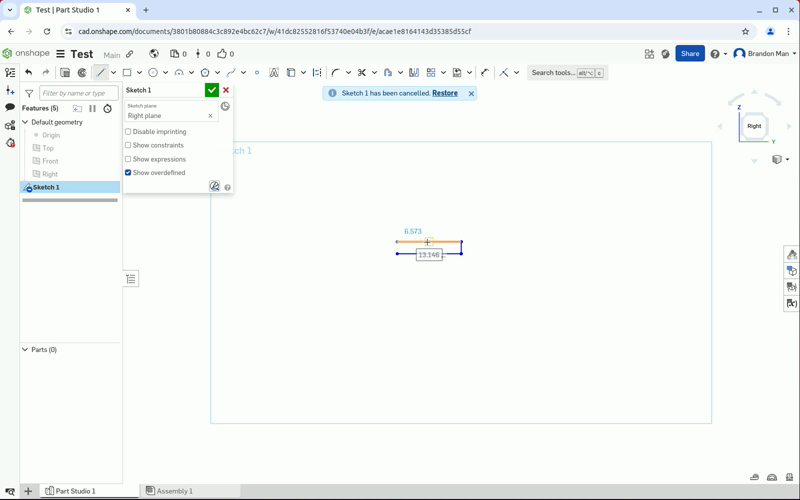
mouse_move(397, 253)
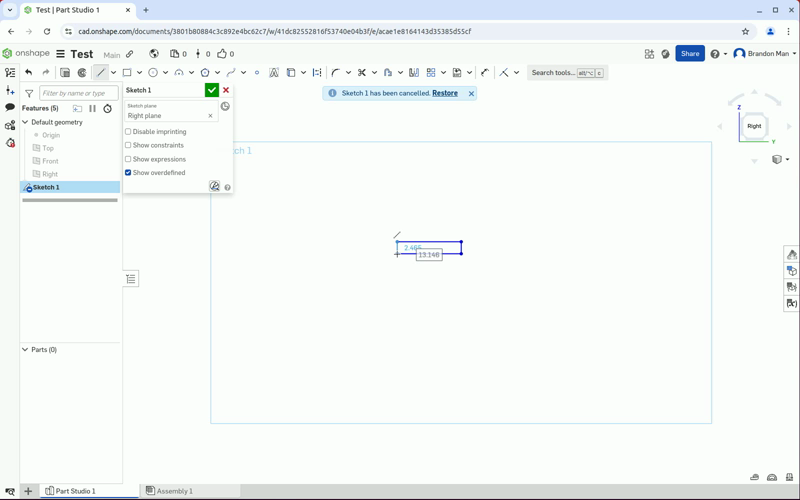
key_up(shift)
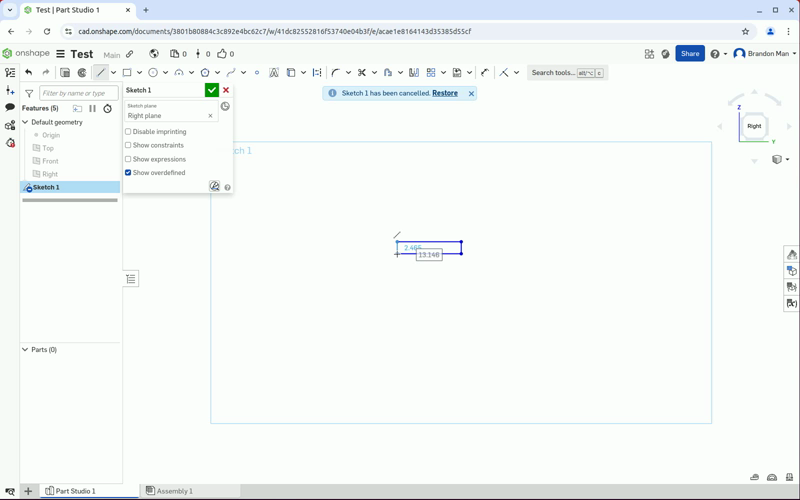
click(397, 253)
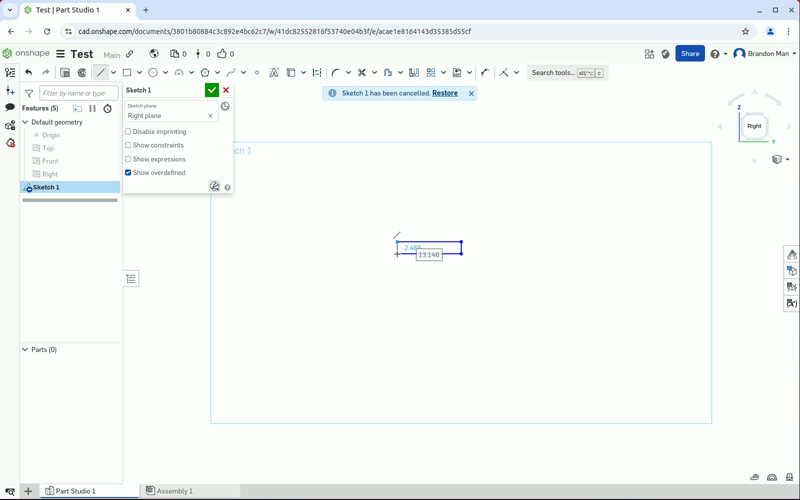
key(esc)
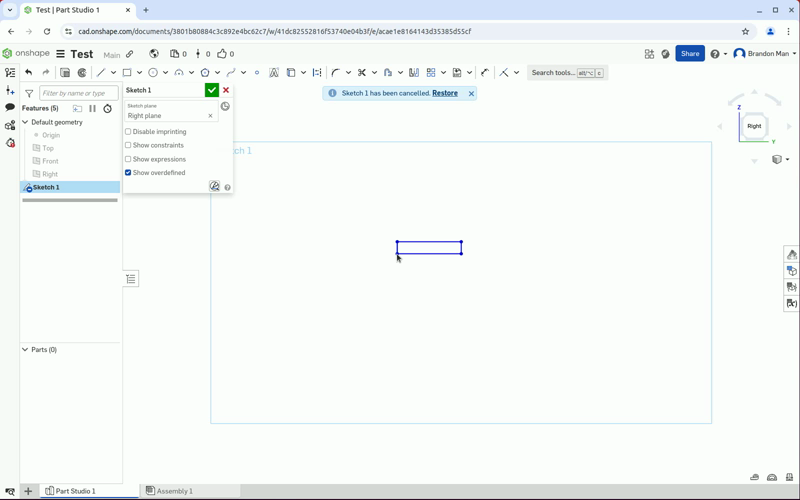
mouse_move(446, 245)
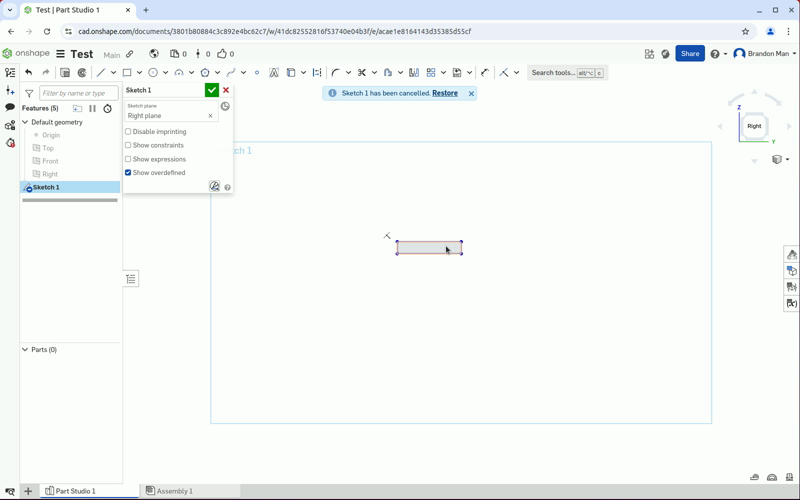
scroll(6)
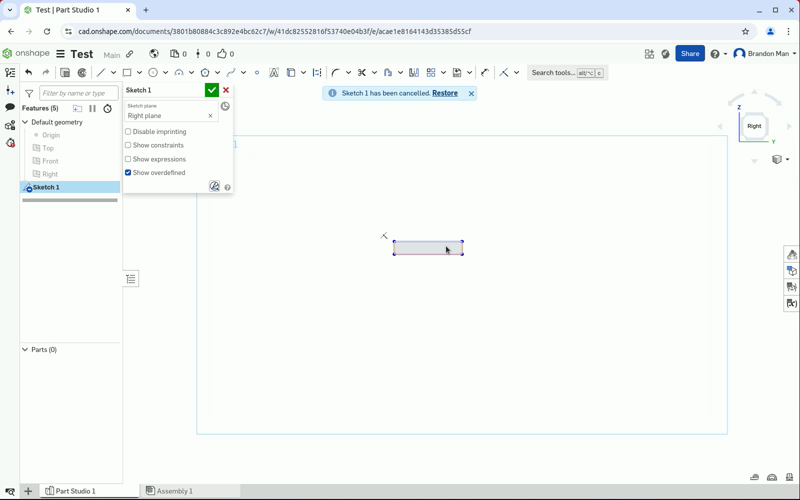
scroll(6)
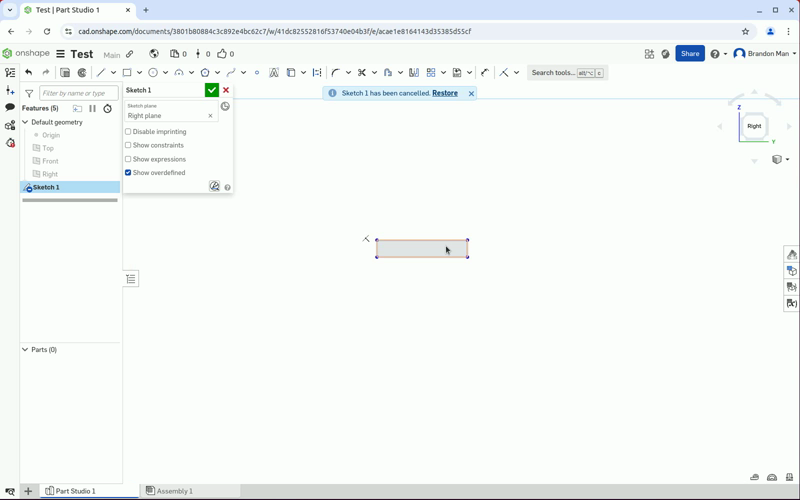
scroll(6)
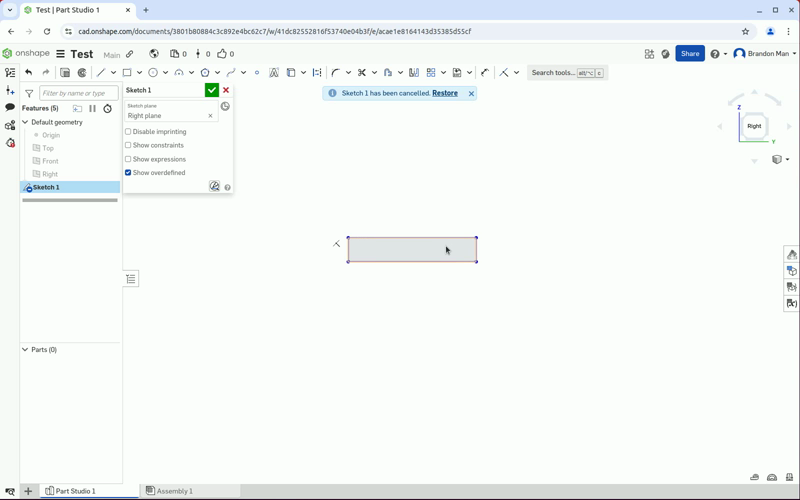
scroll(6)
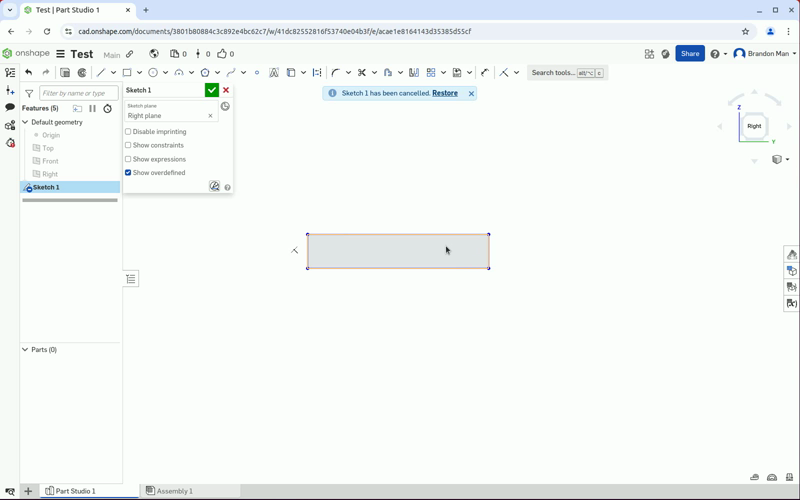
scroll(6)
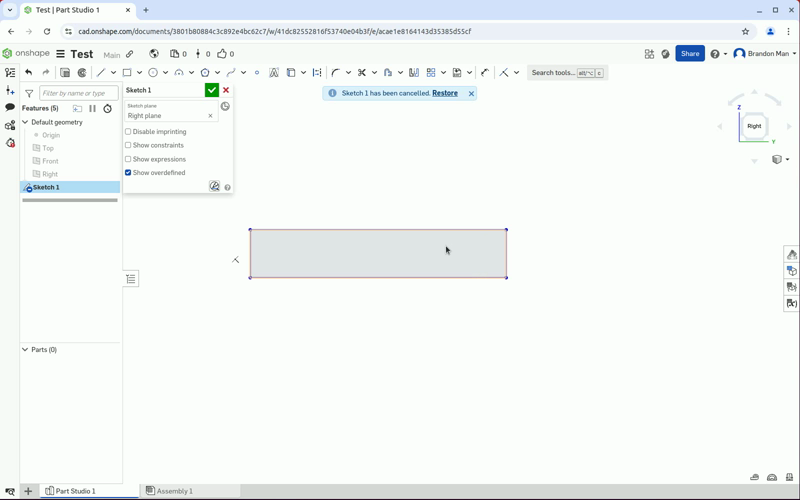
scroll(6)
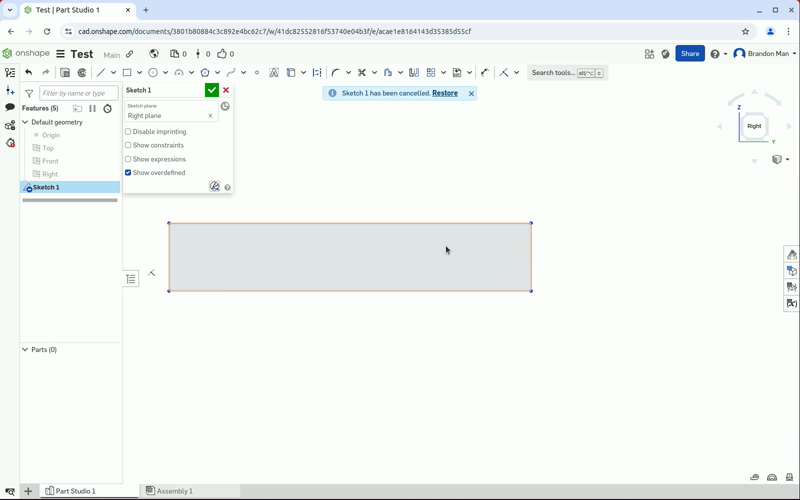
scroll(6)
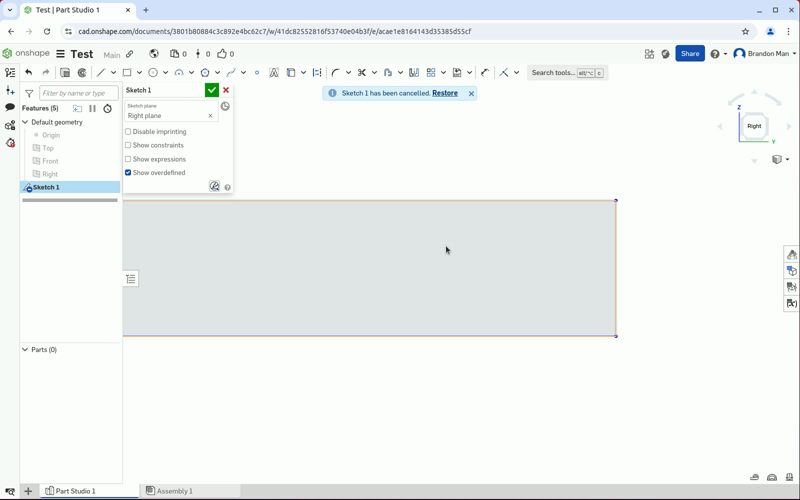
click(446, 245)
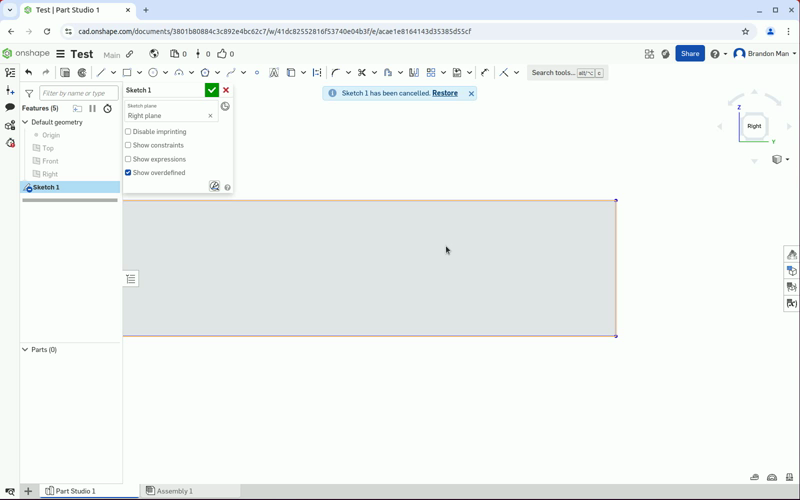
scroll(-6)
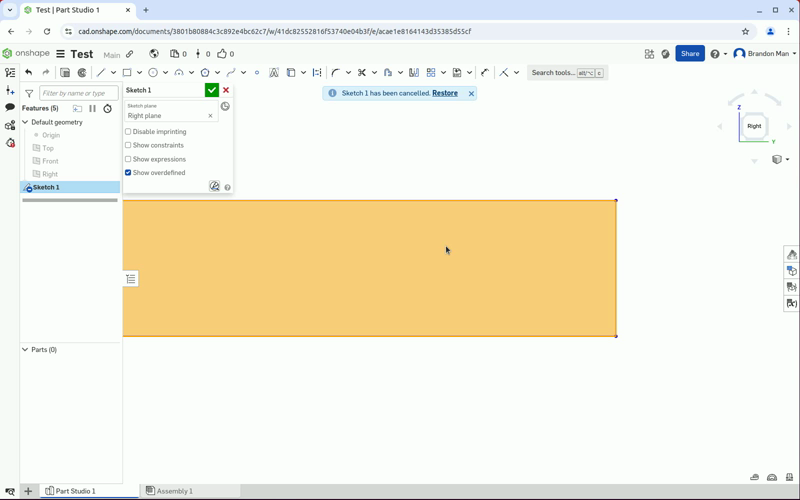
scroll(-6)
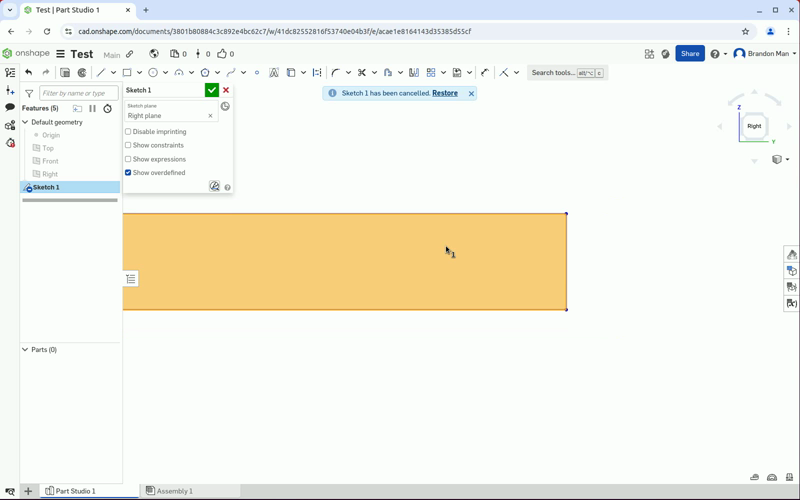
scroll(-6)
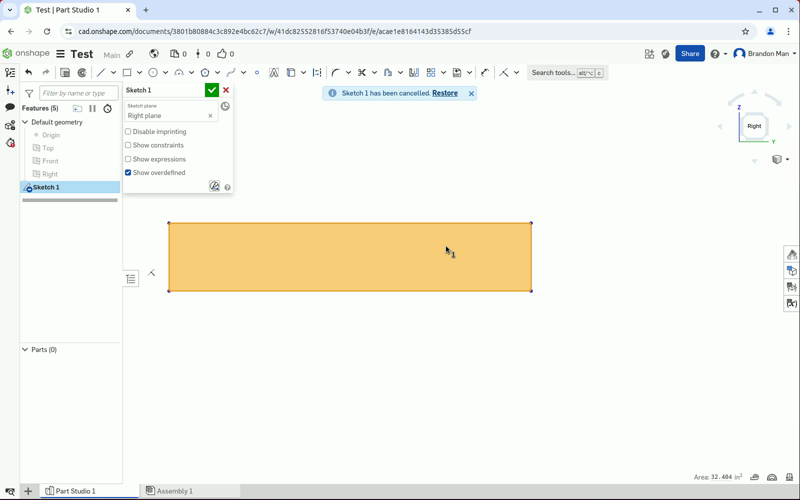
scroll(-6)
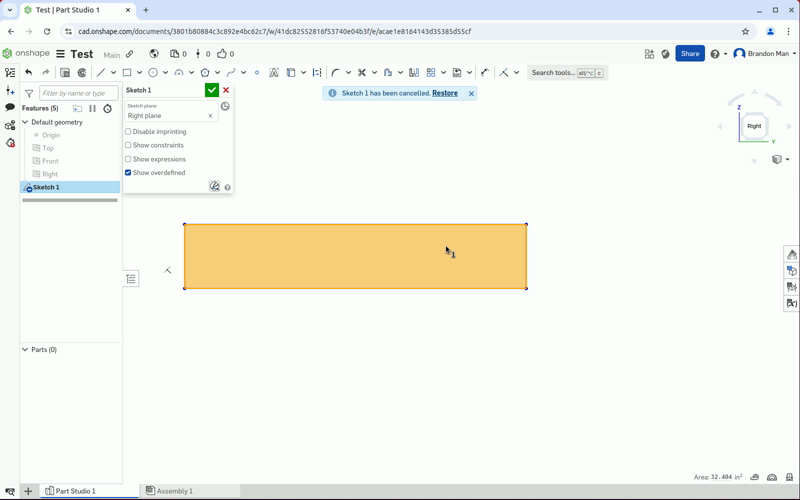
scroll(-6)
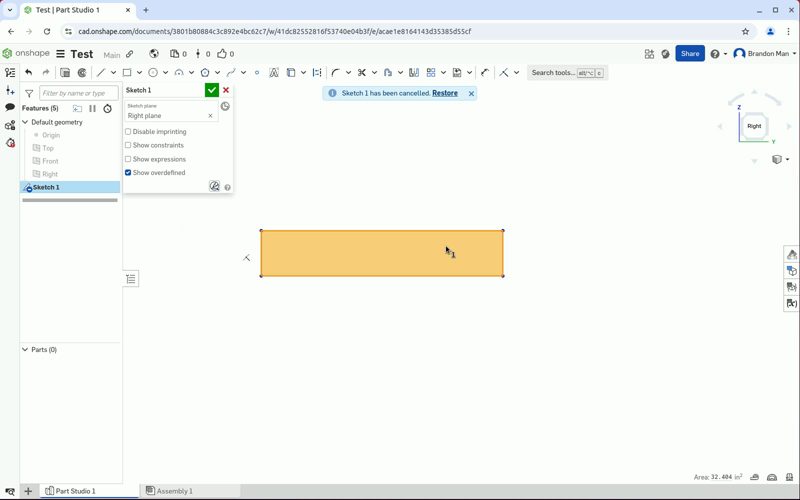
scroll(-6)
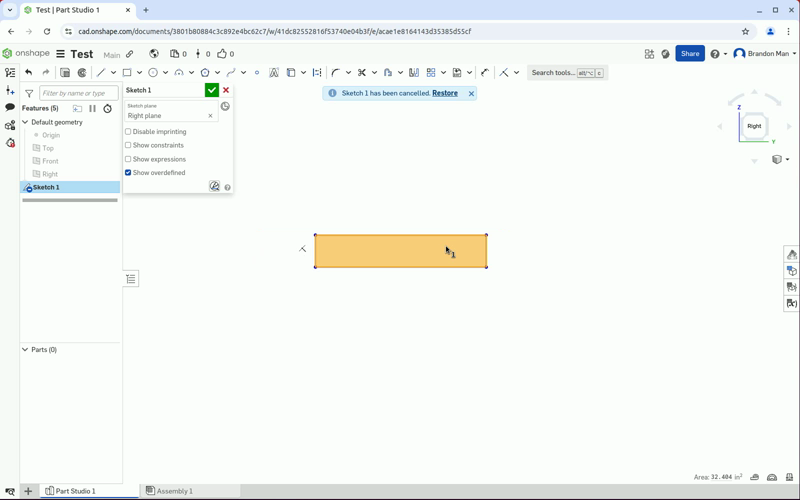
scroll(-6)
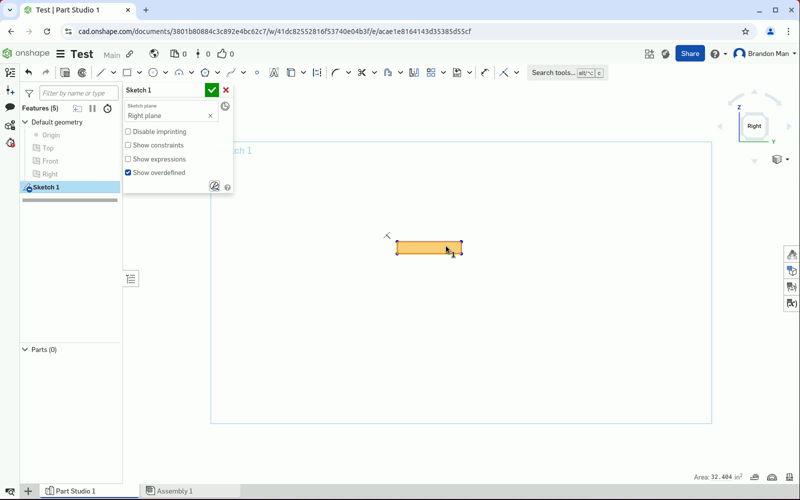
mouse_move(73, 352)
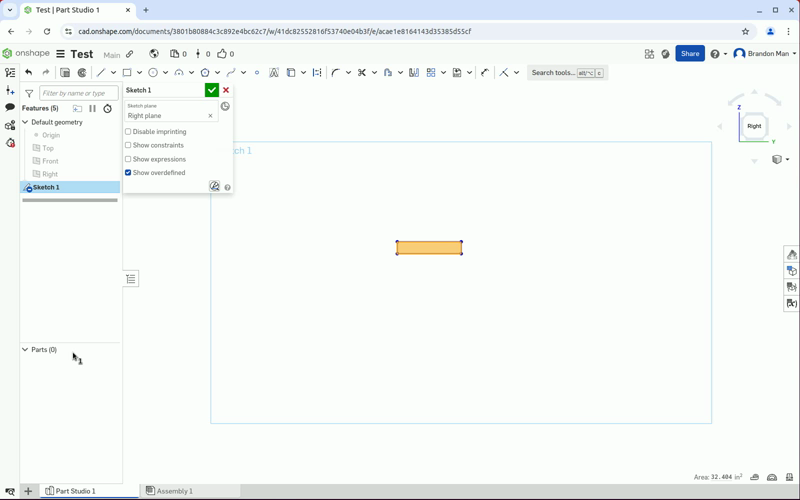
key(shift+y)
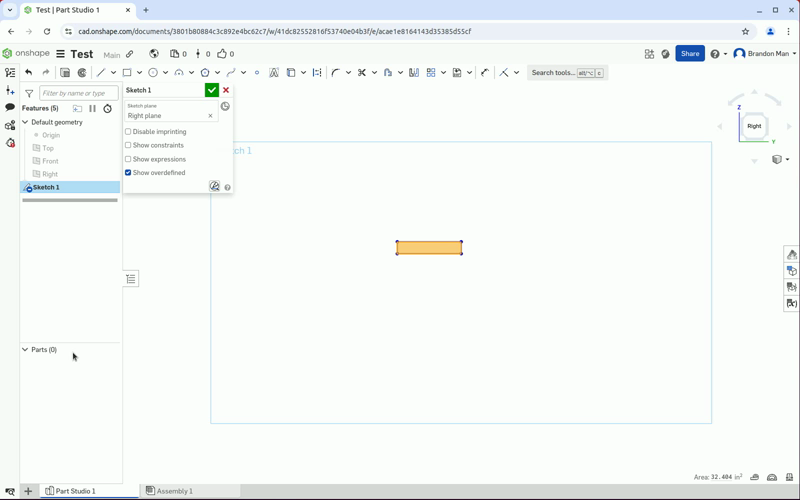
key(shift+e)
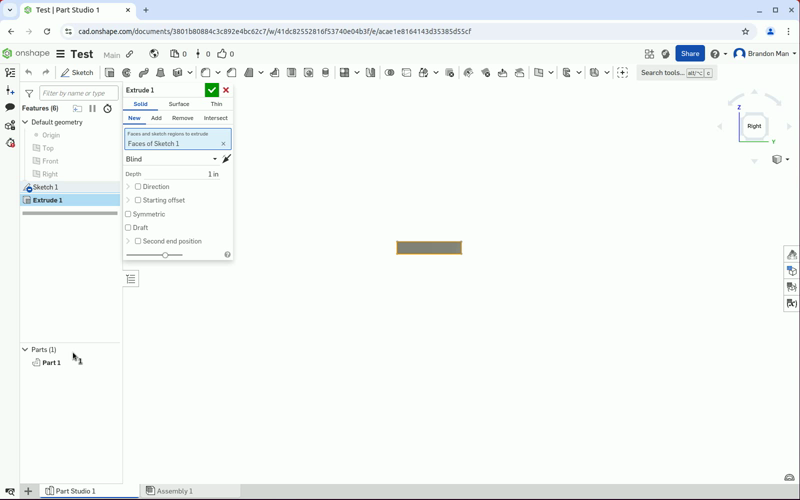
mouse_move(143, 106)
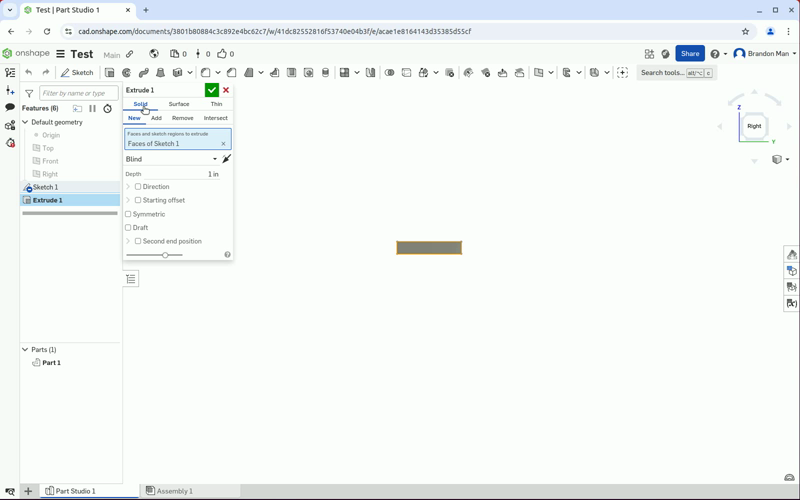
click(143, 106)
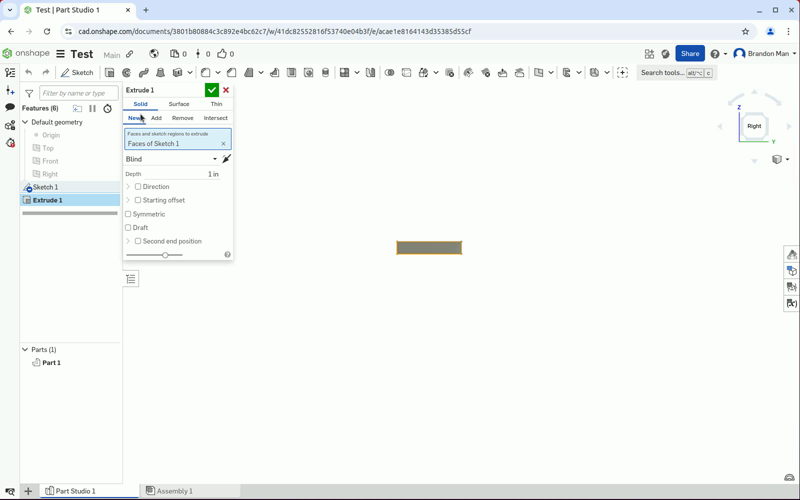
mouse_move(137, 120)
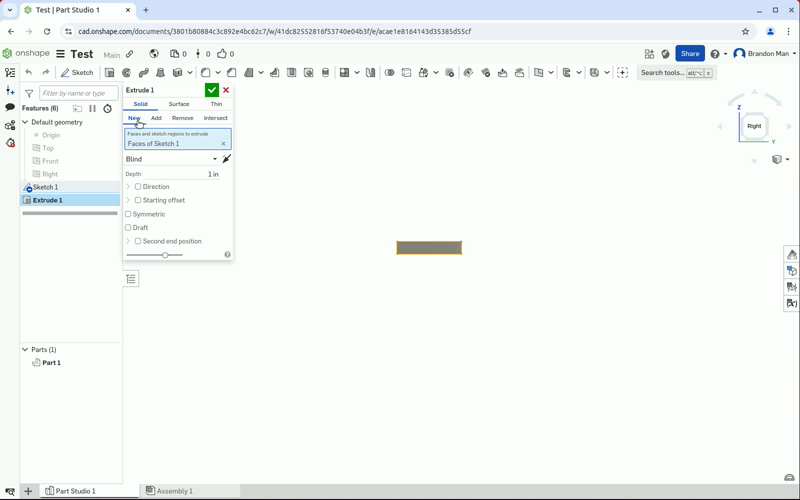
click(137, 120)
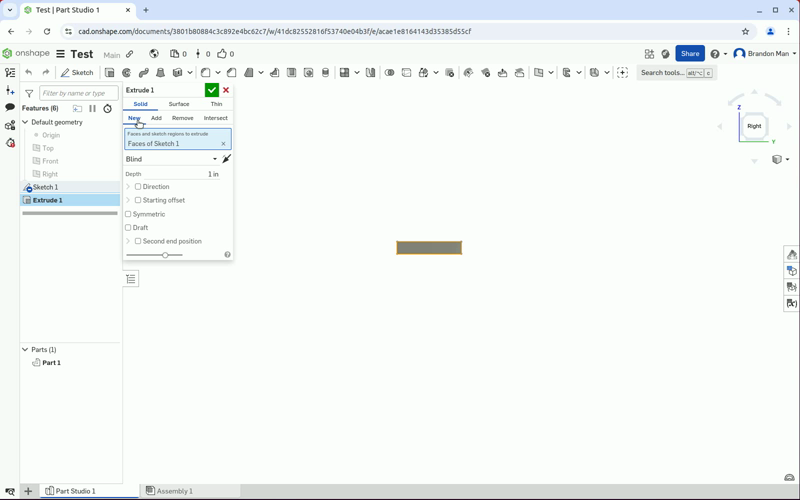
key(tab, 4)
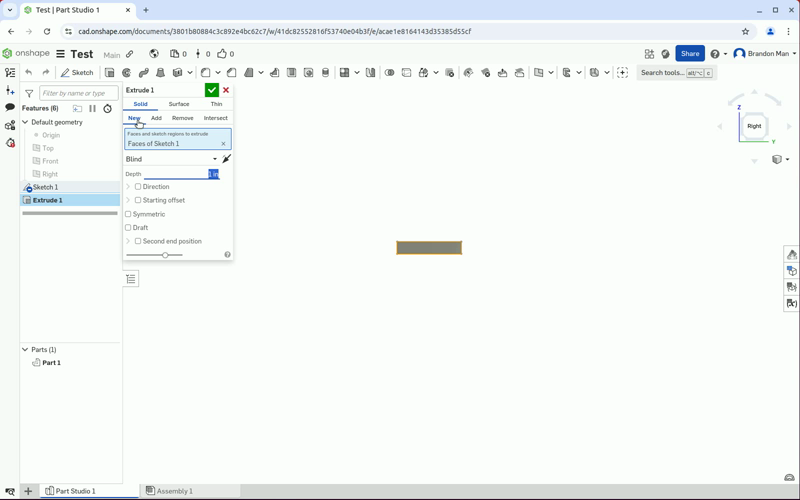
text(1.926)
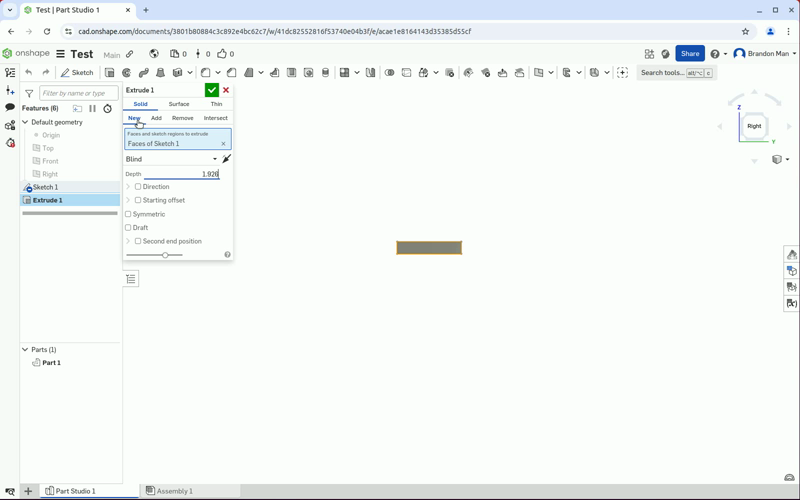
key(enter)
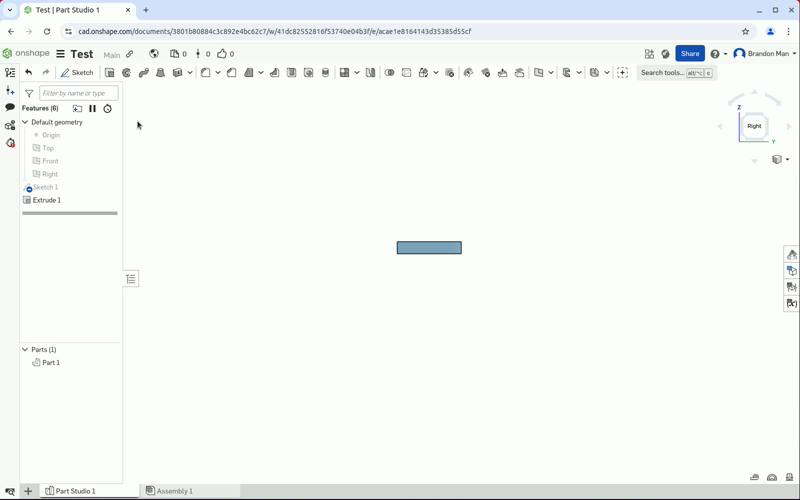
key(shift+h)
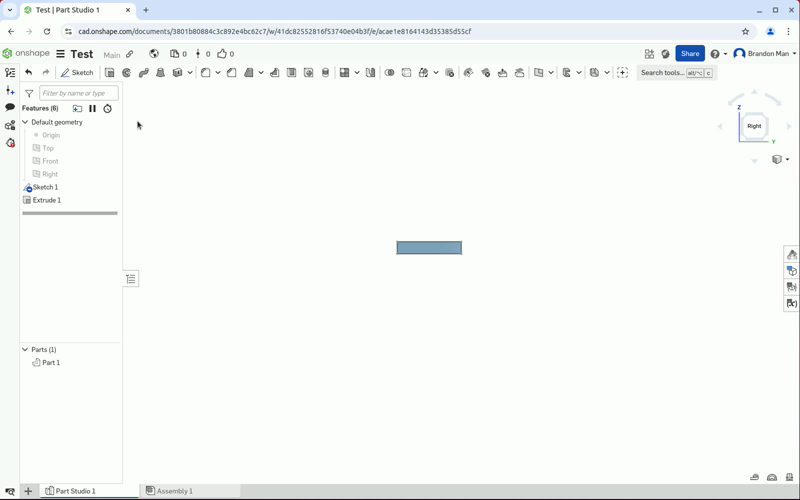
key(shift+h)
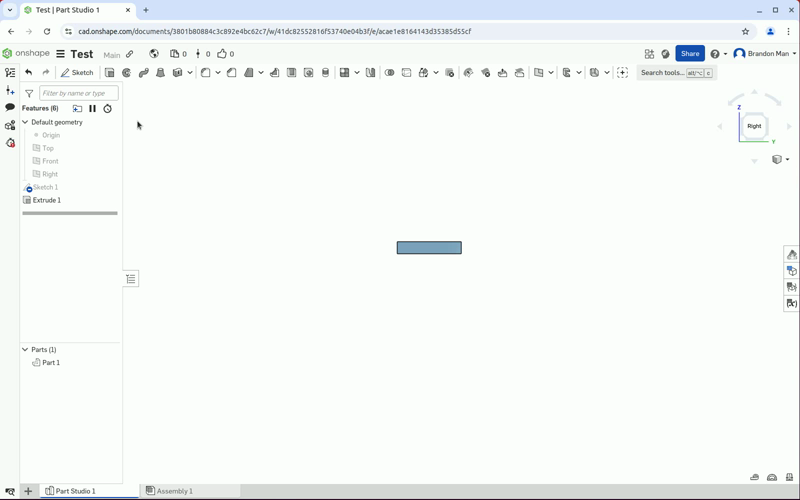
mouse_move(73, 189)
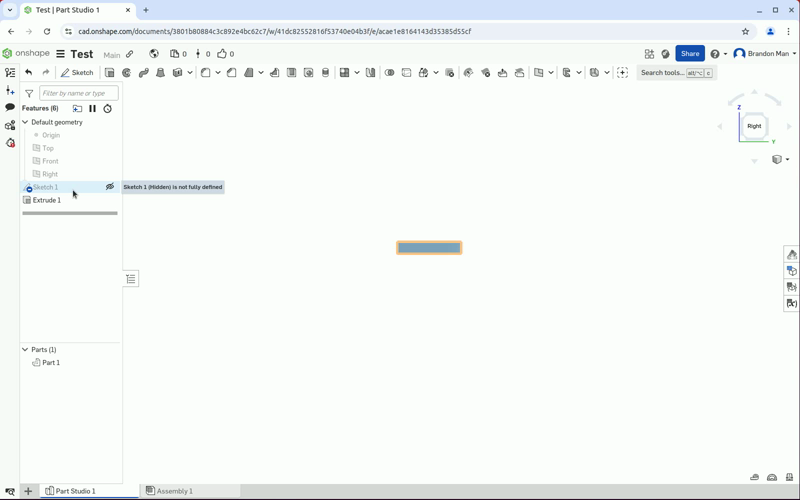
click(73, 189)
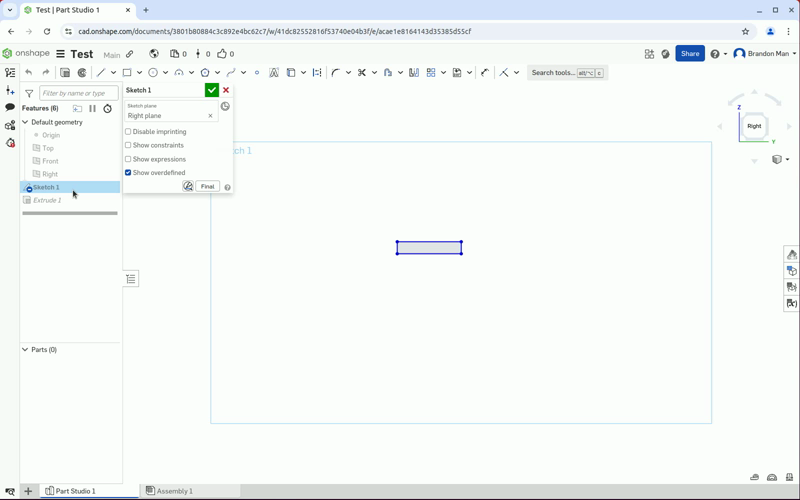
mouse_move(229, 92)
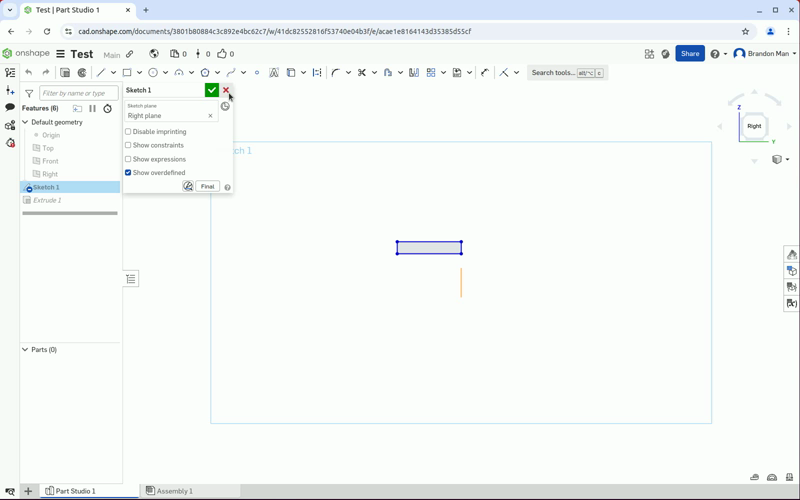
click(229, 92)
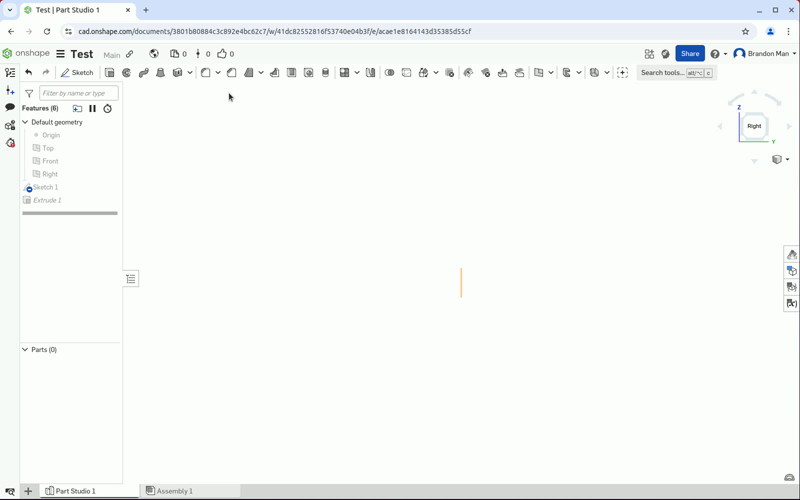
mouse_move(73, 352)
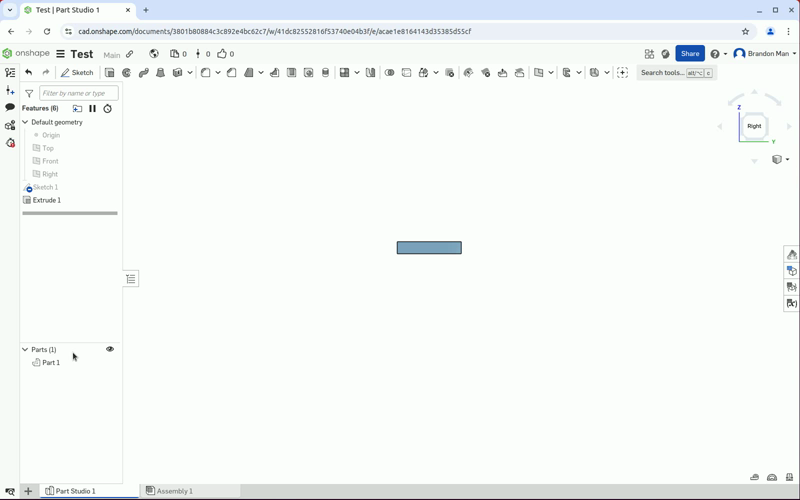
key(y)
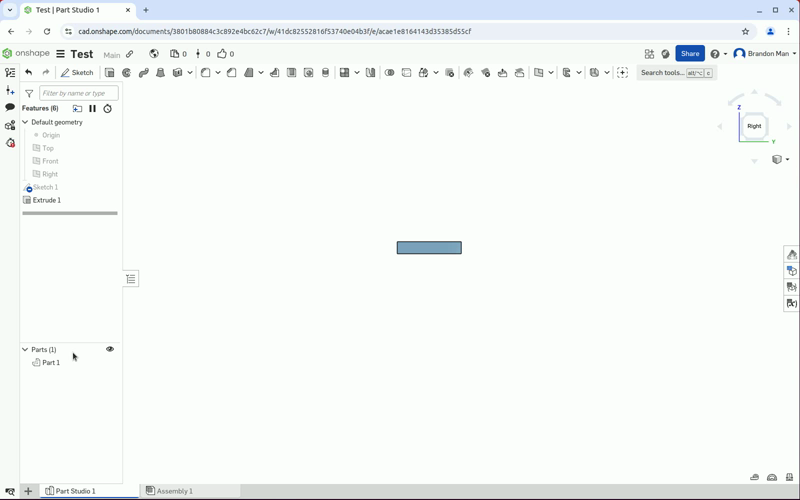
key(shift+p)
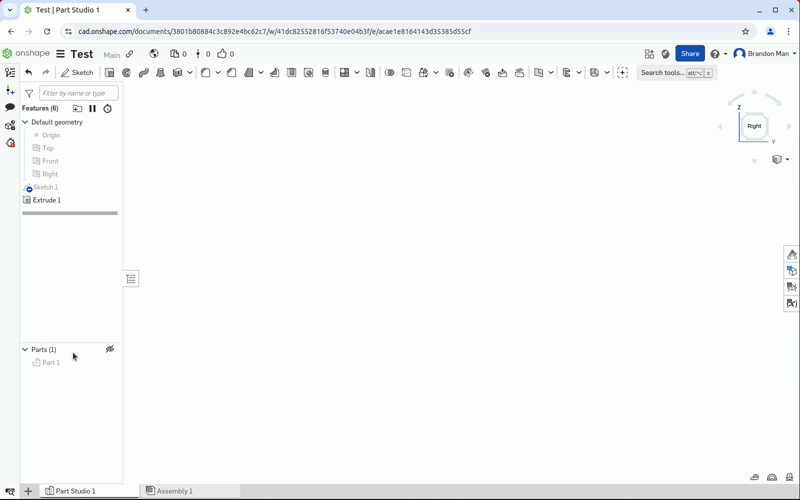
key(space)
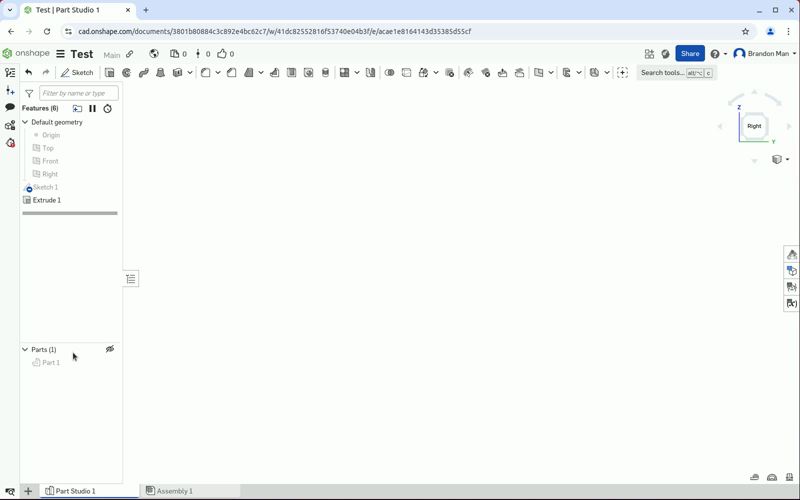
key_down(shift)
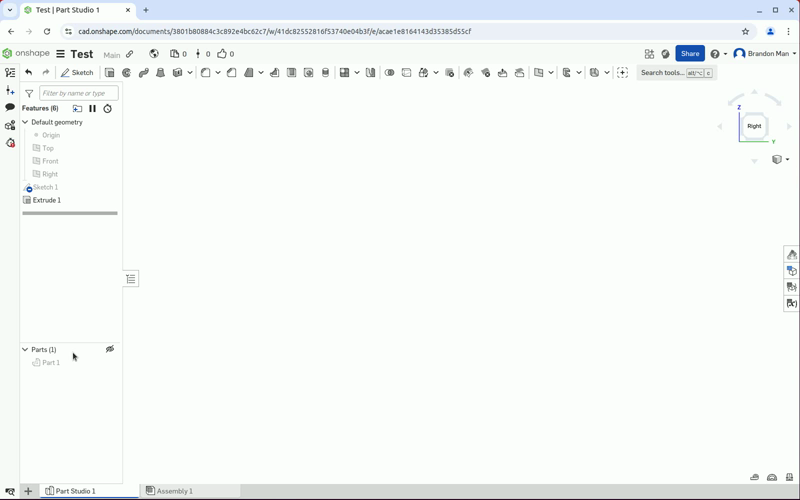
key(right)
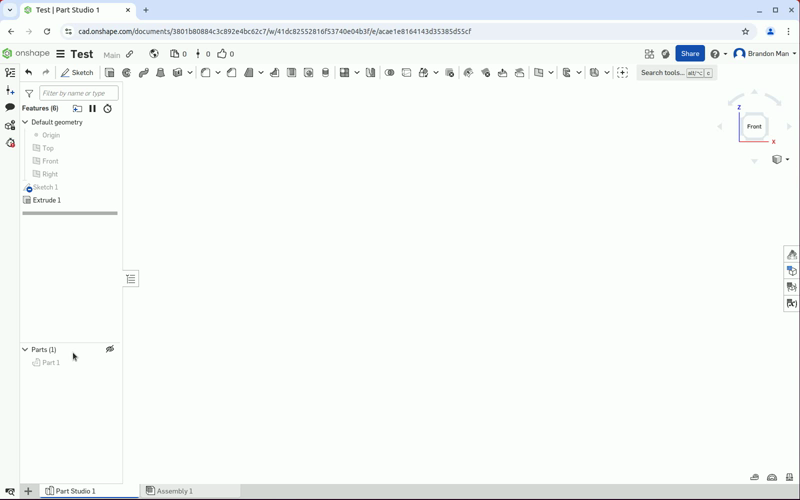
key_up(shift)
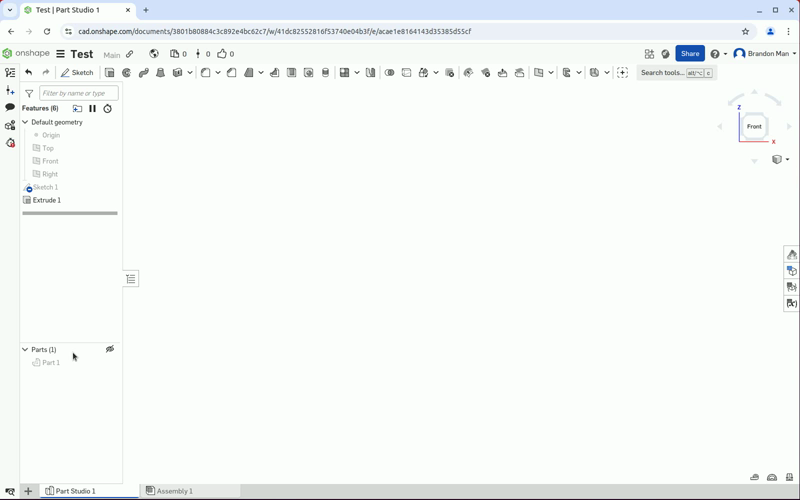
mouse_move(73, 352)
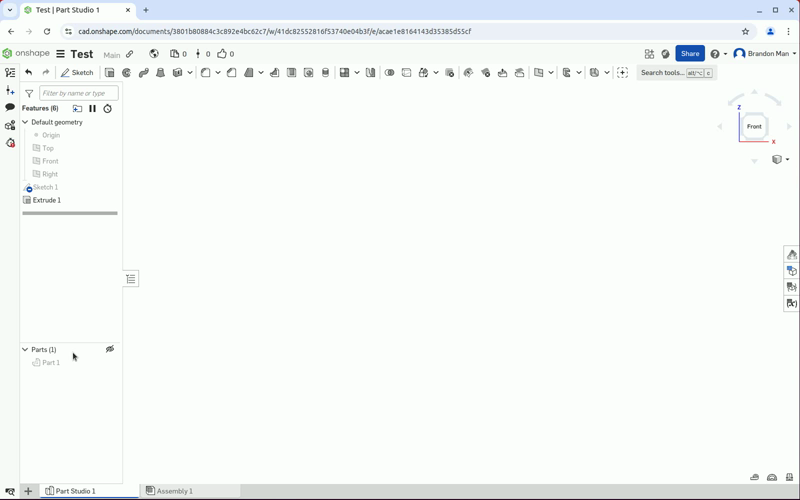
key(shift+y)
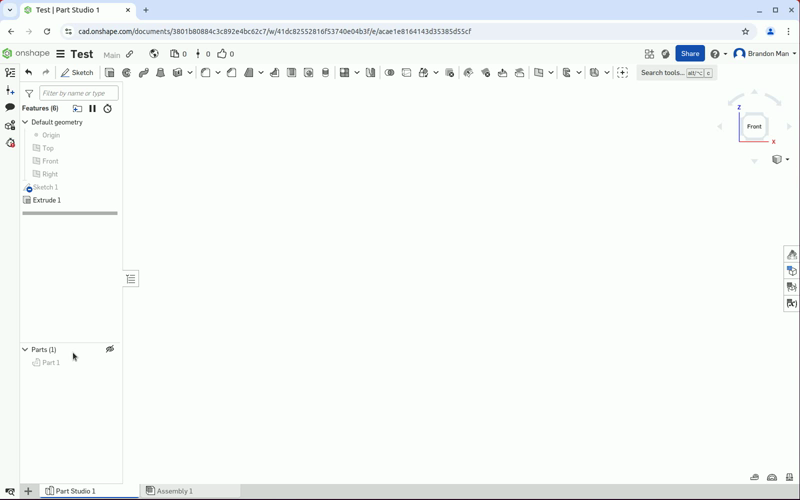
key(shift+s)
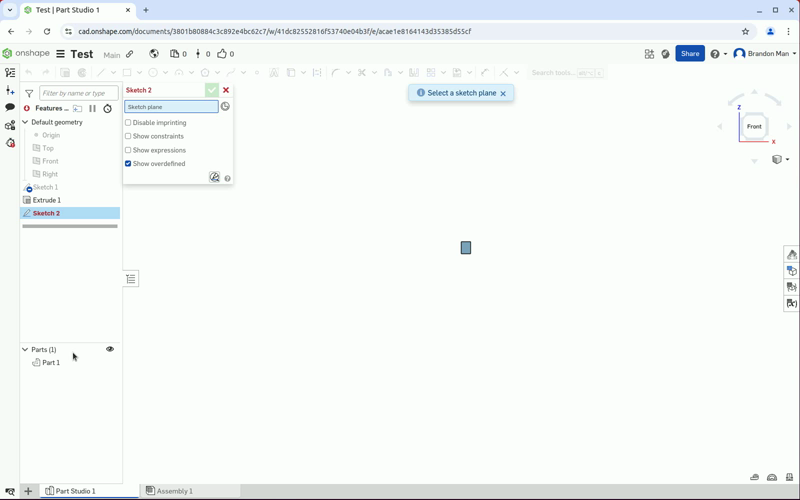
mouse_move(73, 163)
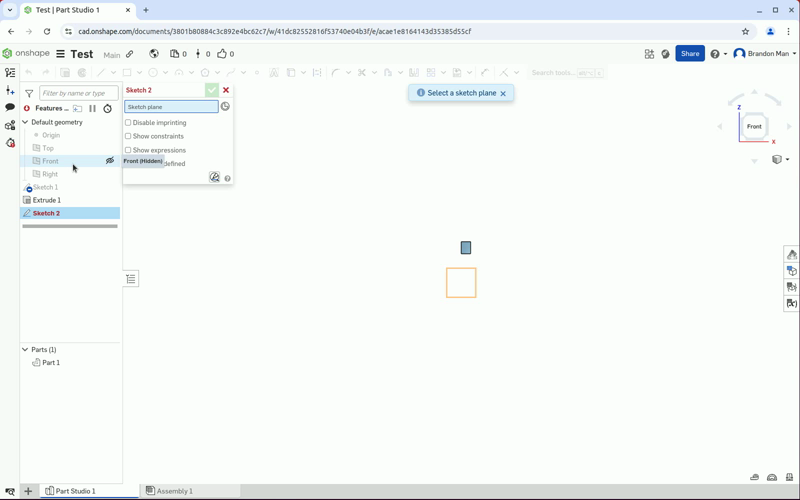
click(73, 163)
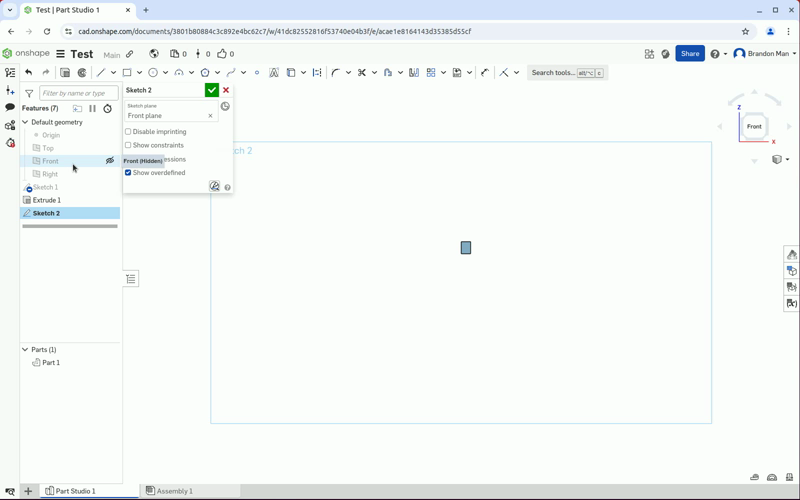
mouse_move(73, 352)
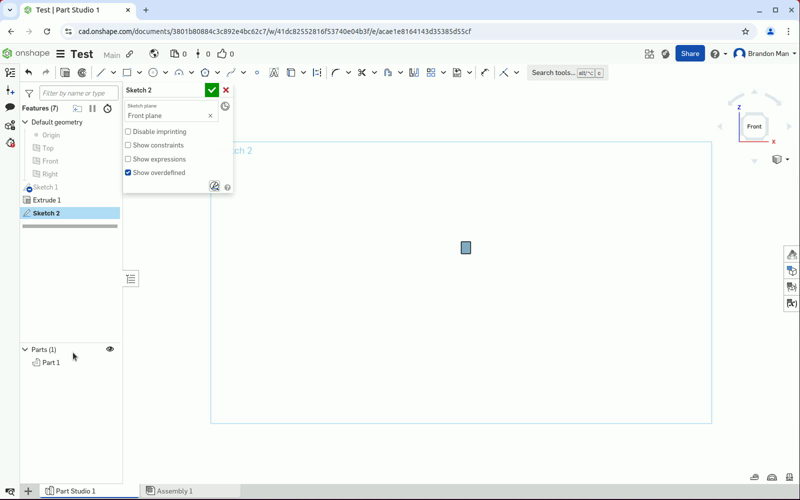
key(y)
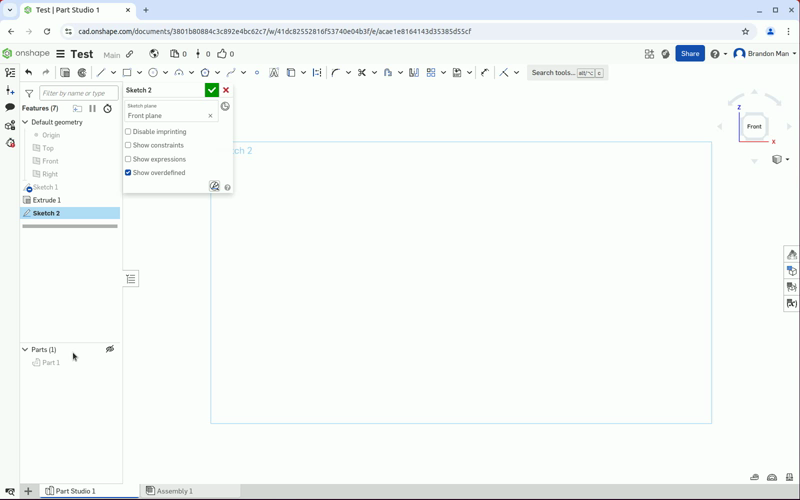
key(l)
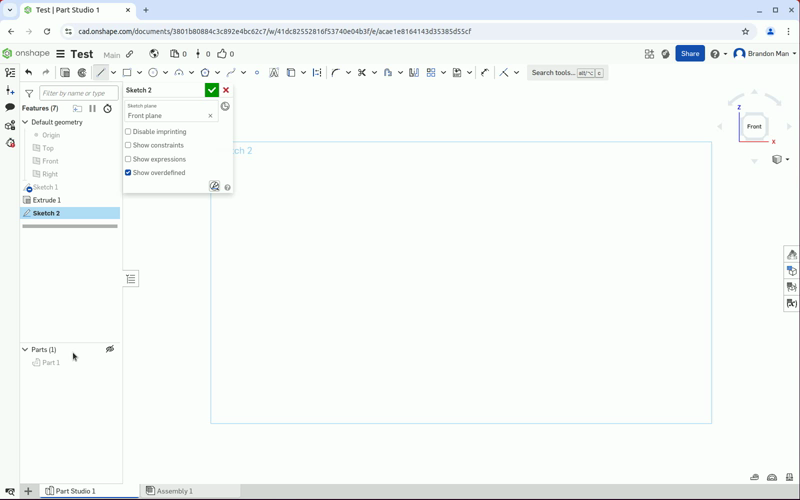
key_down(shift)
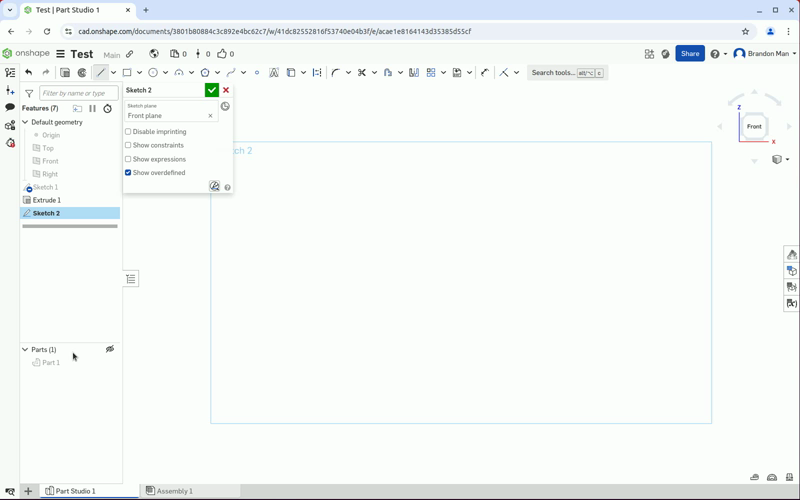
mouse_move(552, 237)
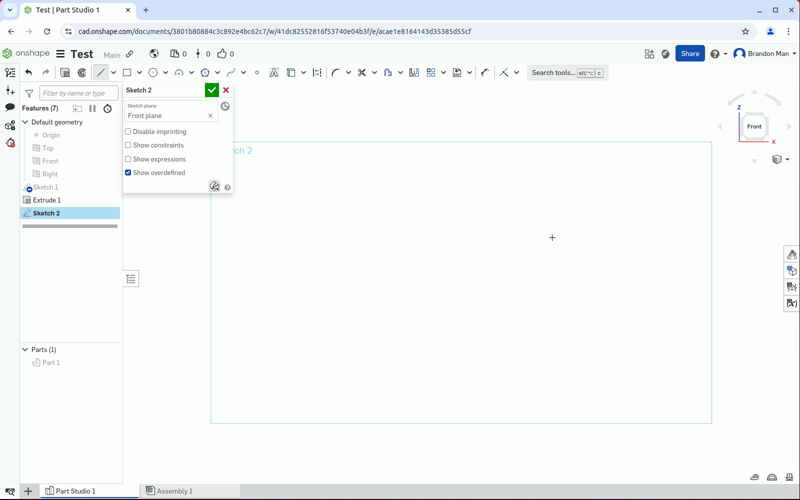
click(552, 237)
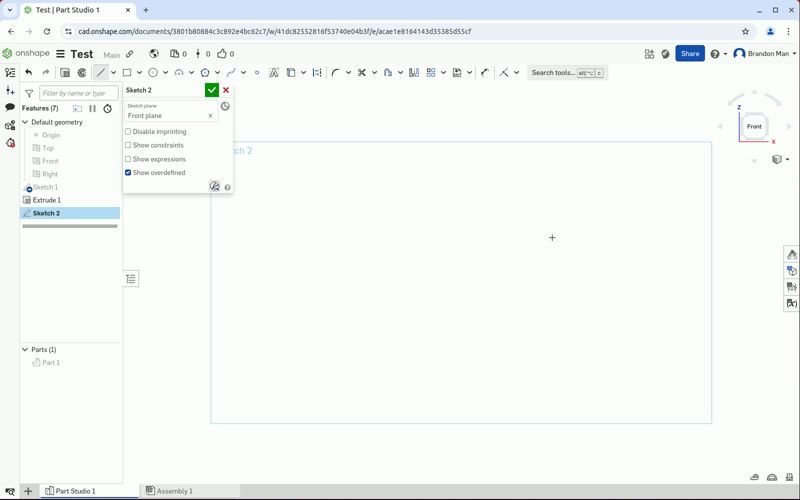
key_up(shift)
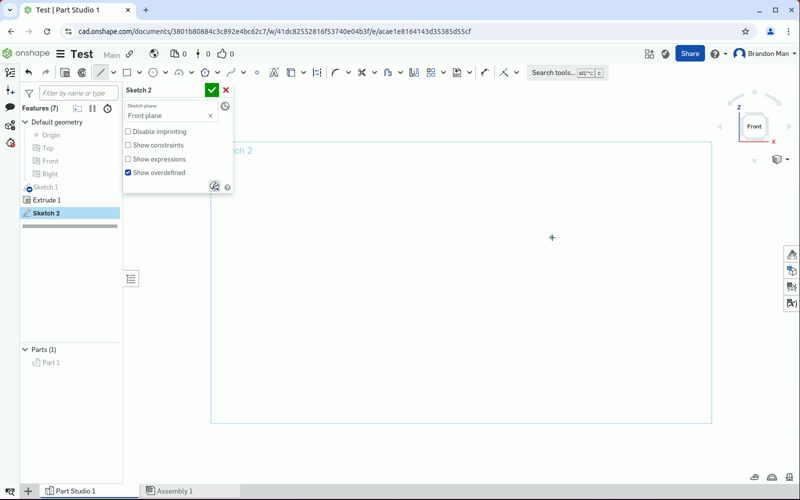
key_down(shift)
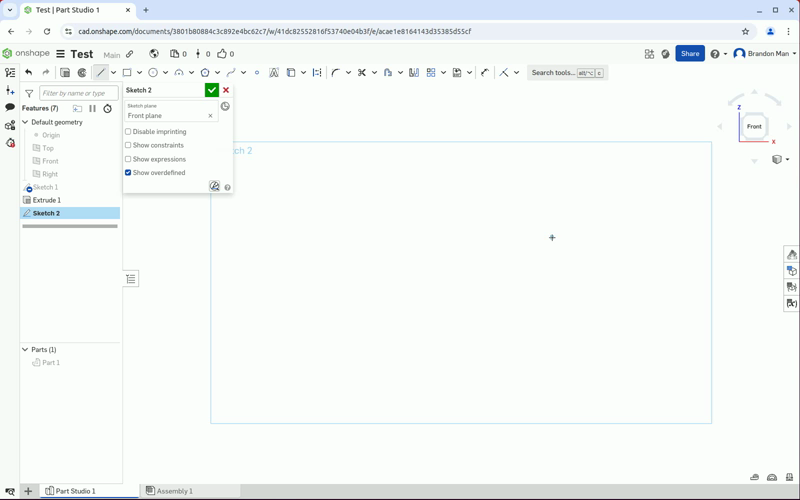
mouse_move(582, 237)
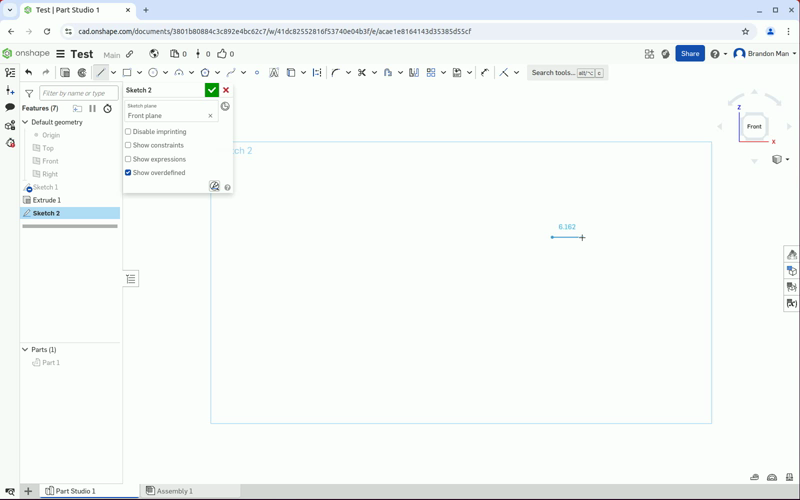
mouse_move(574, 237)
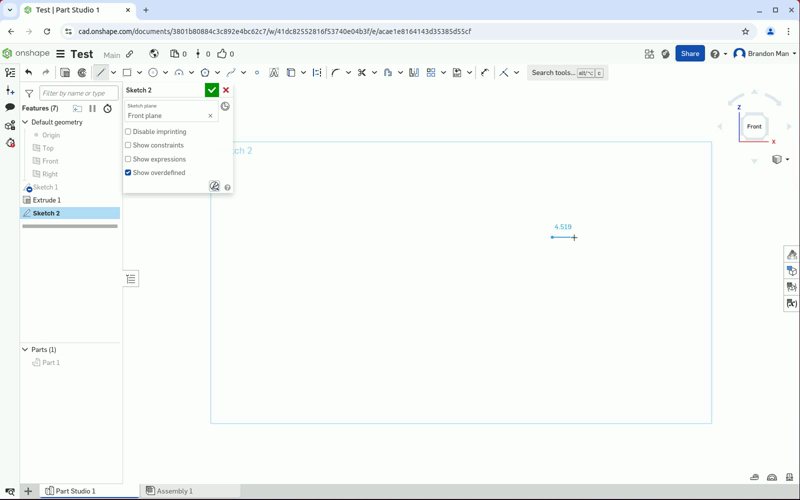
click(574, 237)
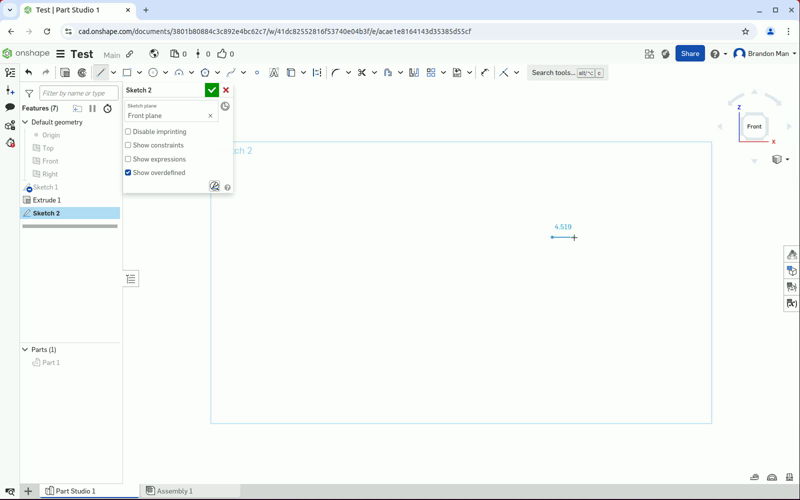
key_up(shift)
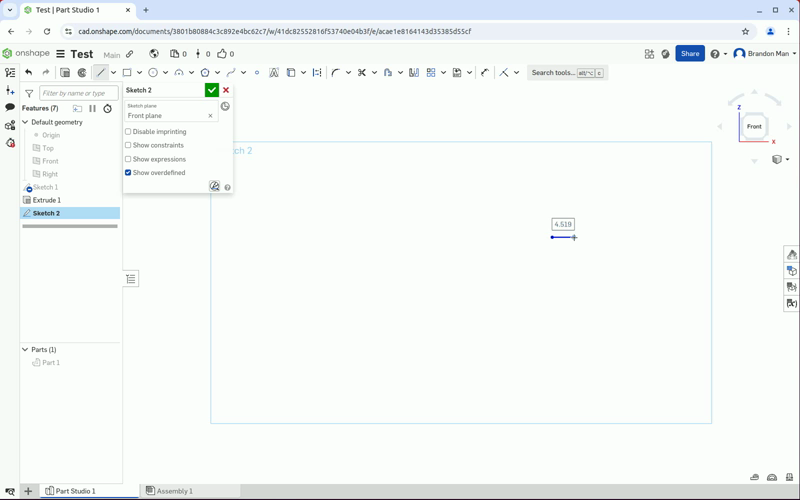
key_down(shift)
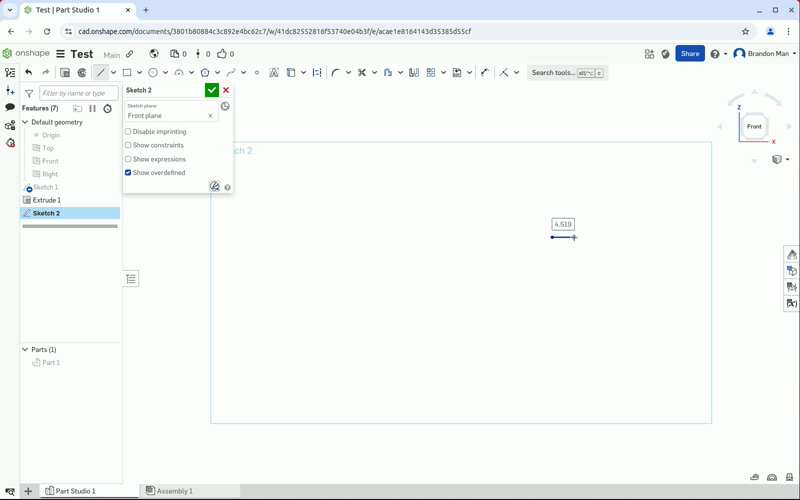
mouse_move(589, 237)
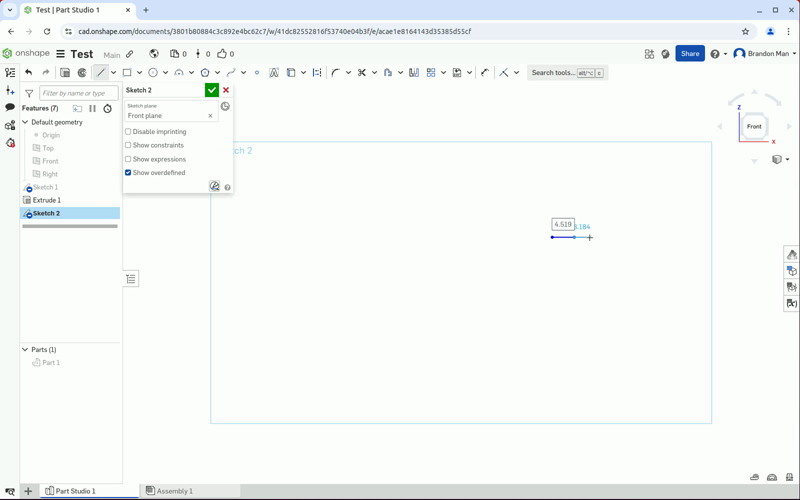
mouse_move(574, 227)
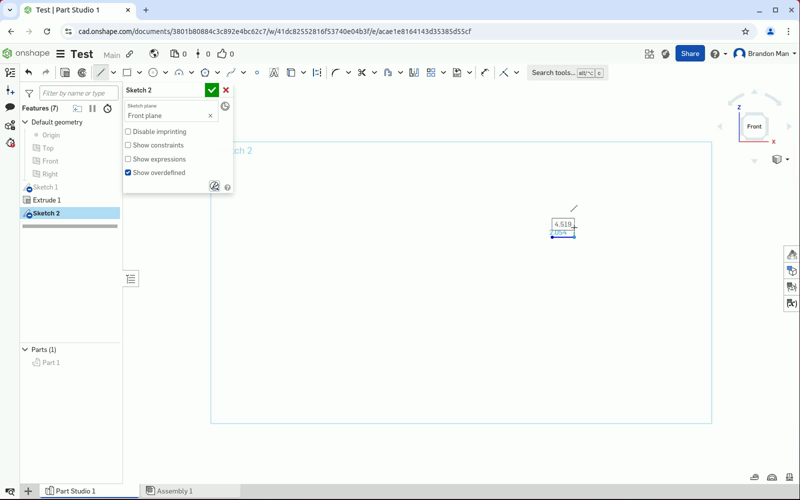
click(574, 227)
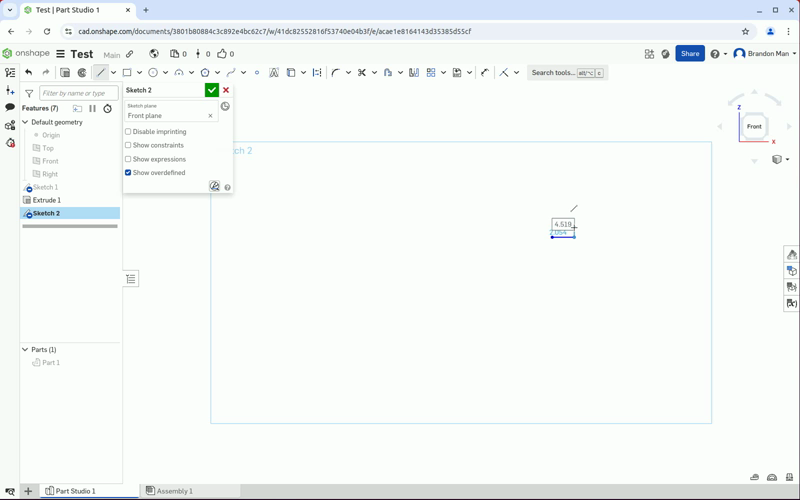
key_up(shift)
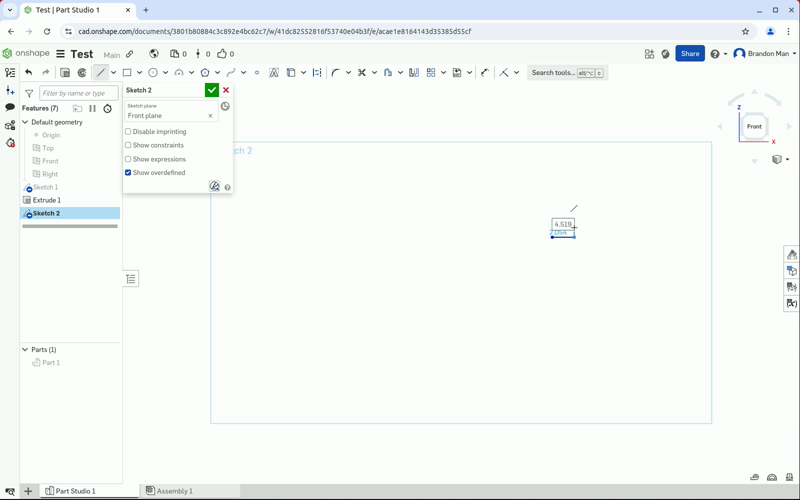
key_down(shift)
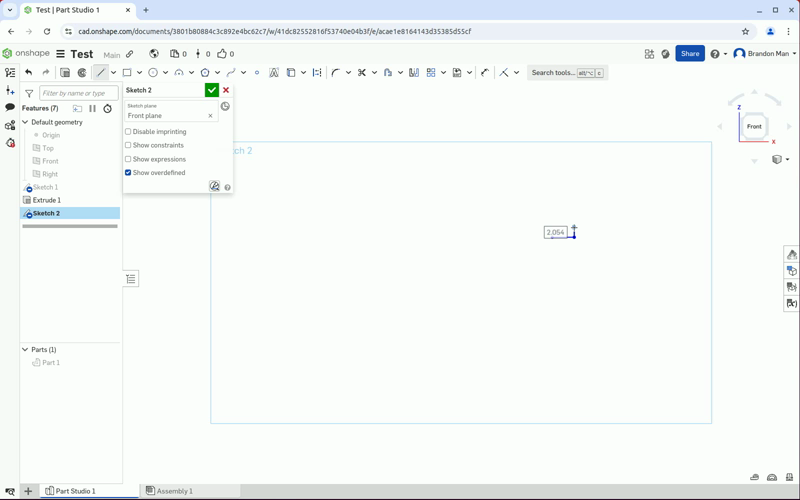
mouse_move(589, 227)
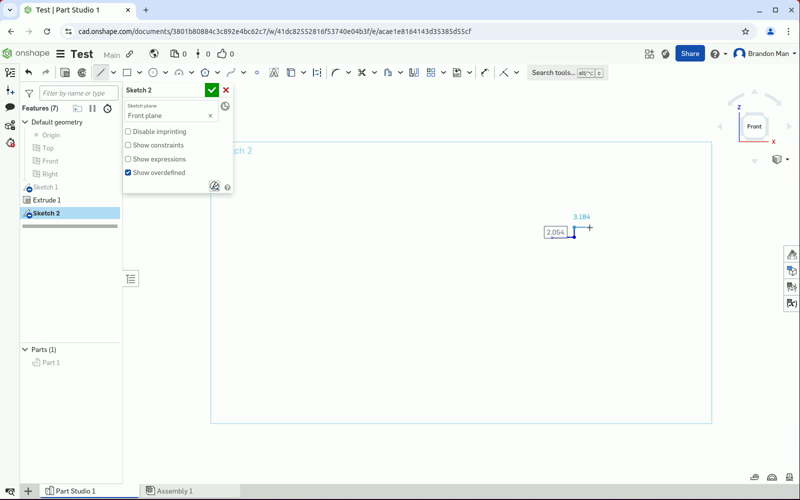
mouse_move(552, 227)
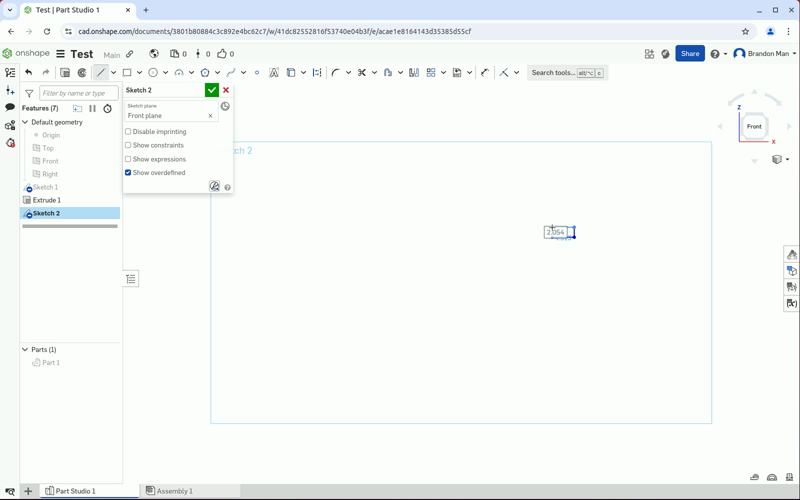
click(552, 227)
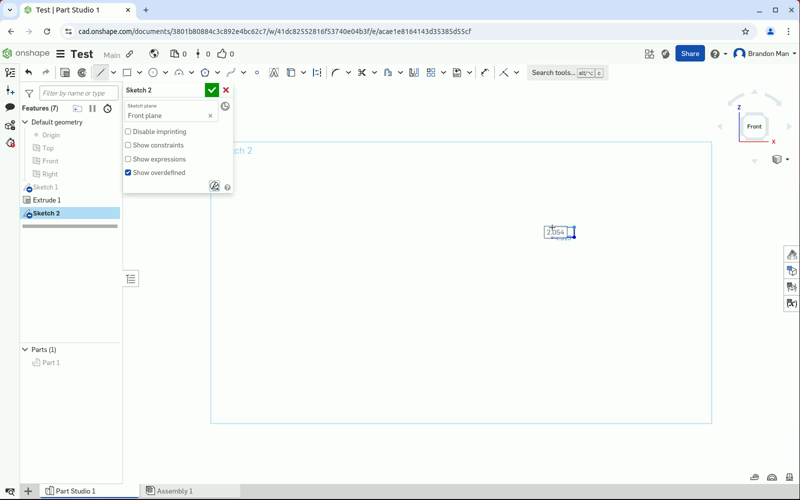
key_up(shift)
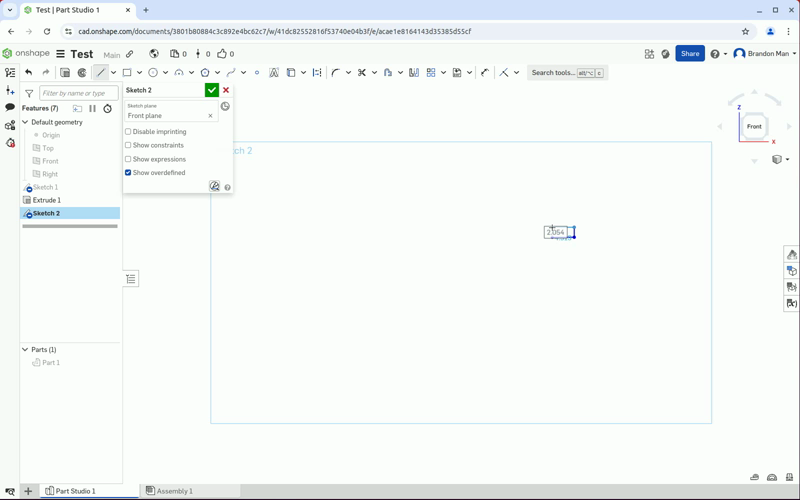
mouse_move(582, 227)
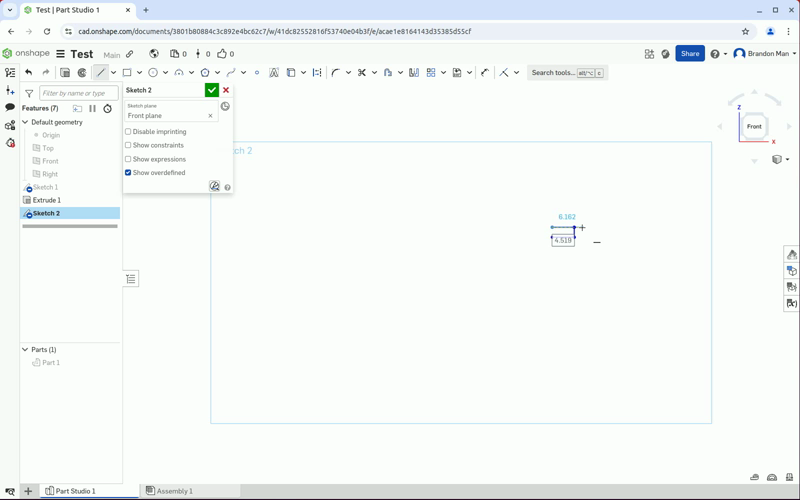
key_down(shift)
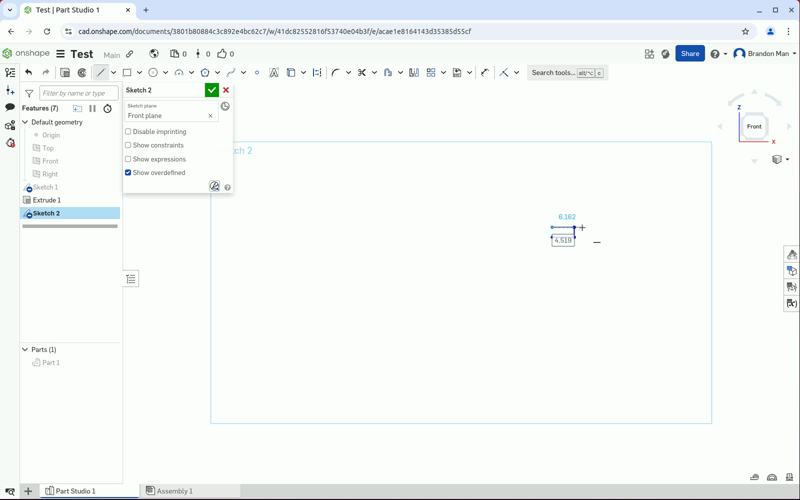
mouse_move(552, 237)
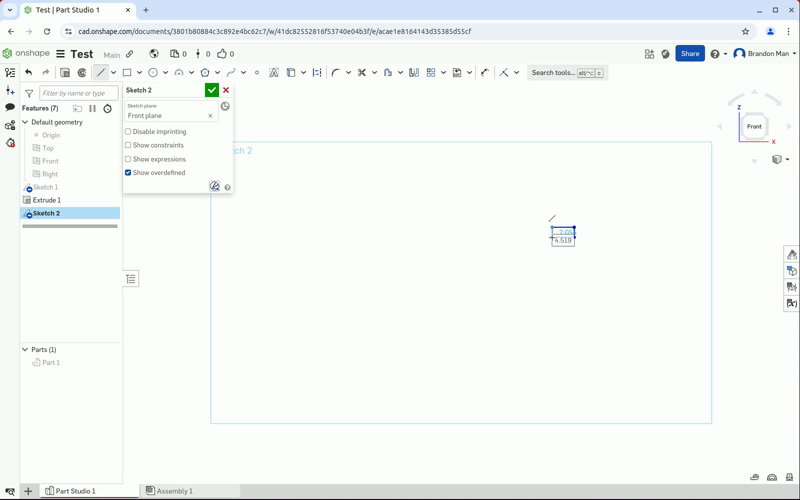
key_up(shift)
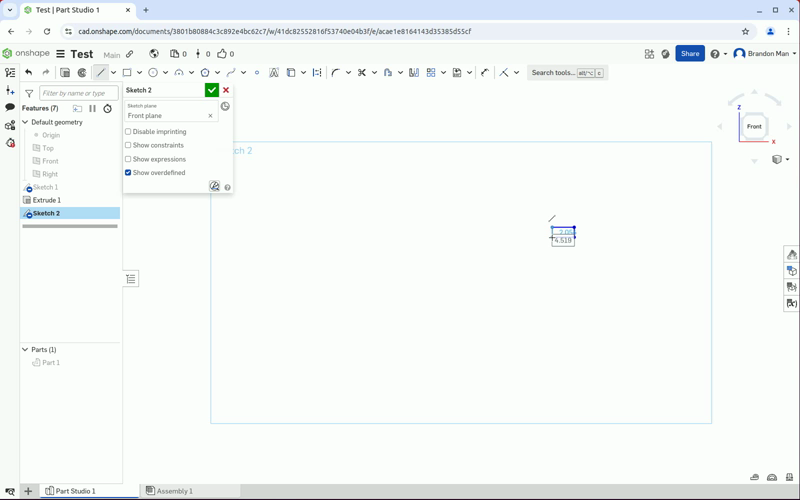
click(552, 237)
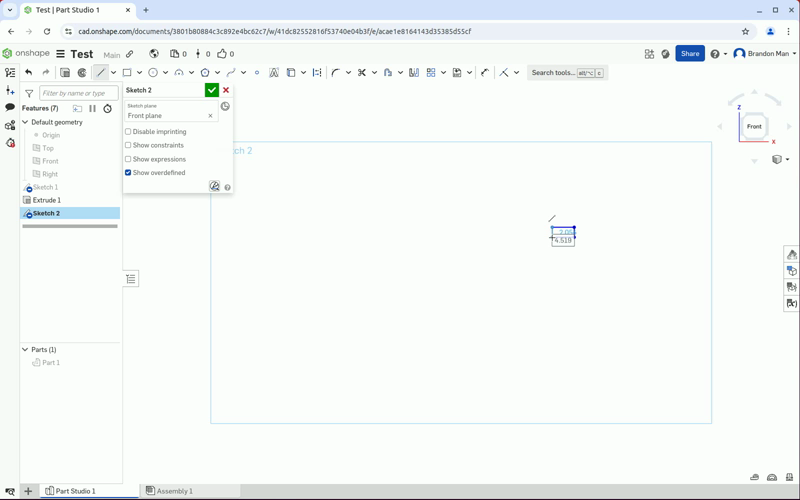
key(esc)
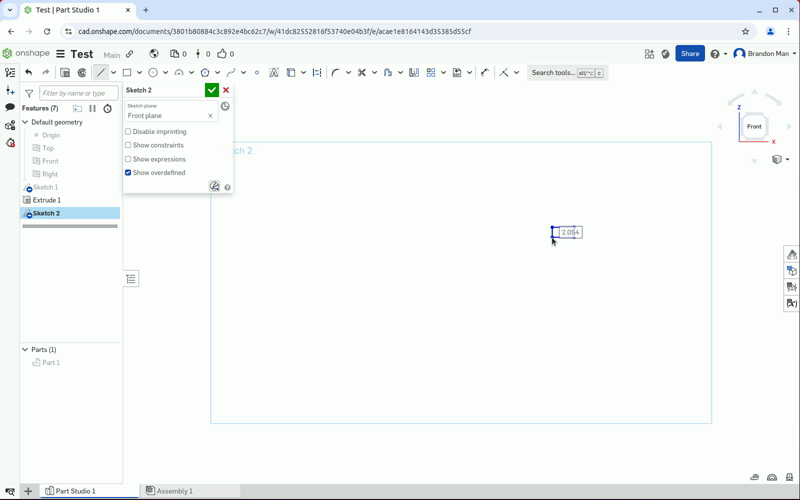
mouse_move(562, 234)
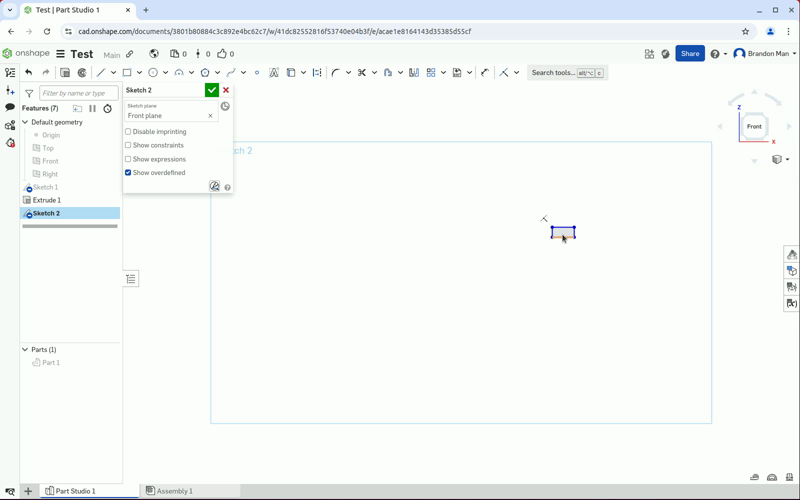
scroll(6)
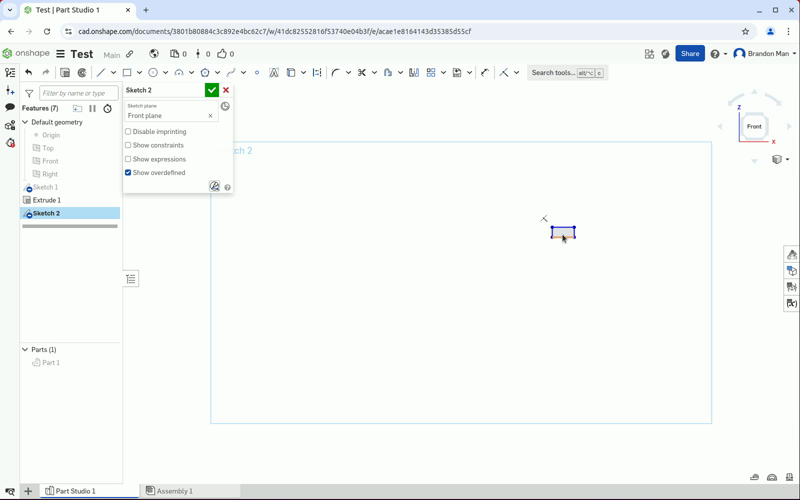
scroll(6)
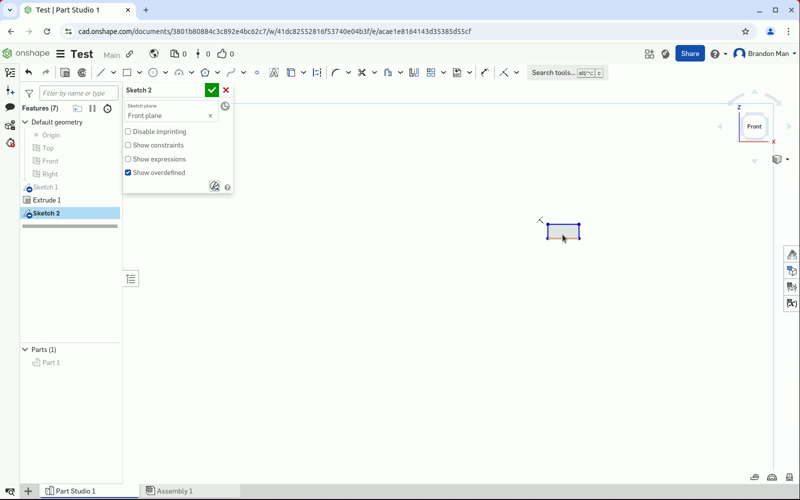
scroll(6)
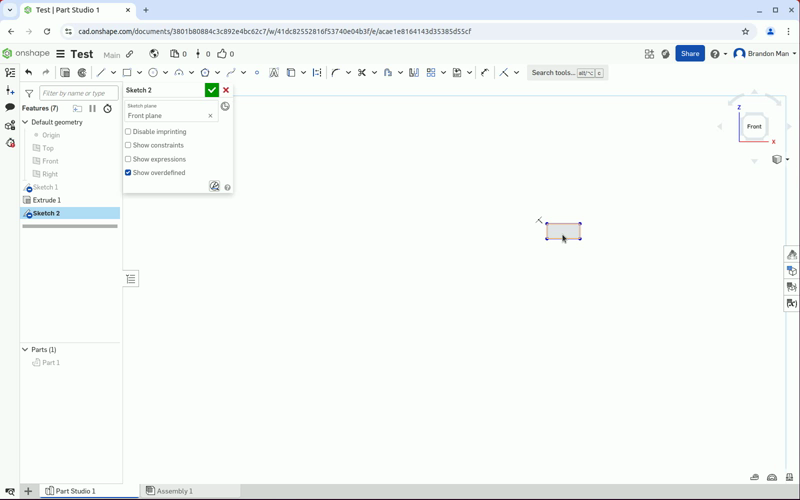
scroll(6)
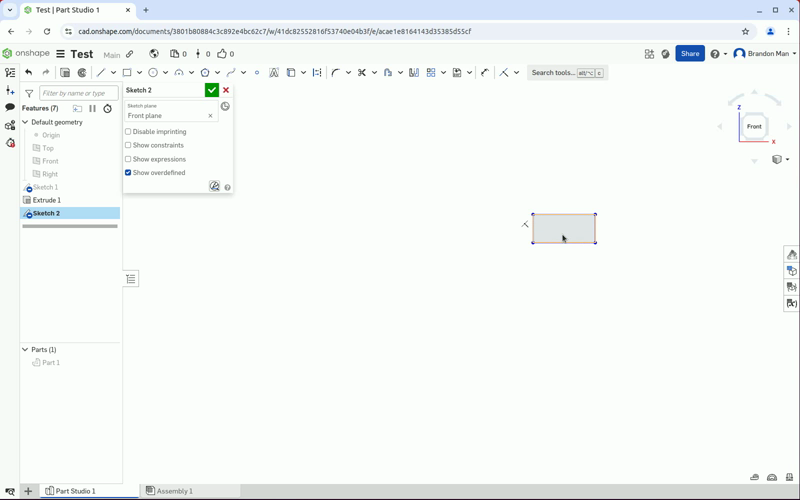
scroll(6)
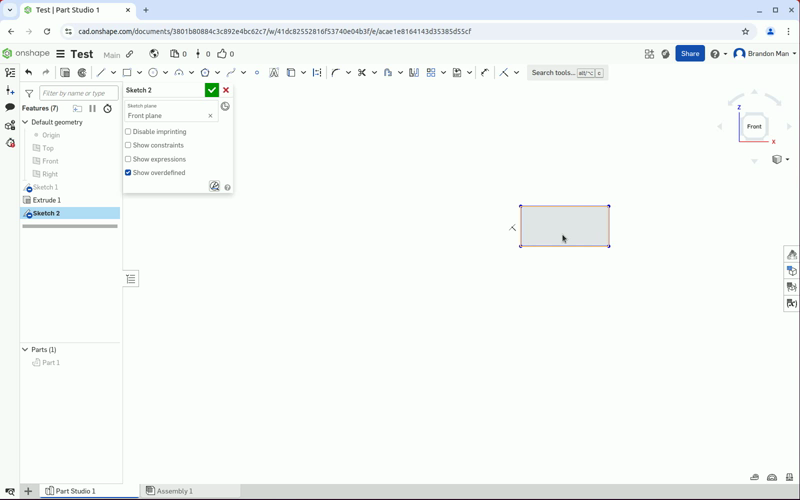
scroll(6)
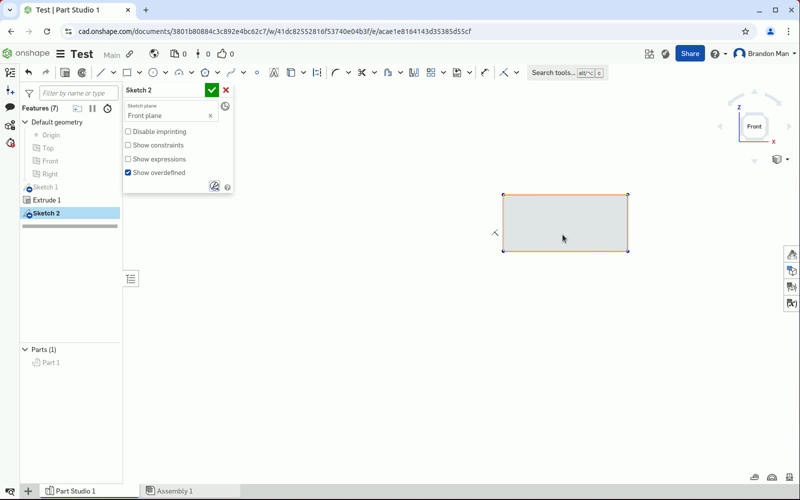
scroll(6)
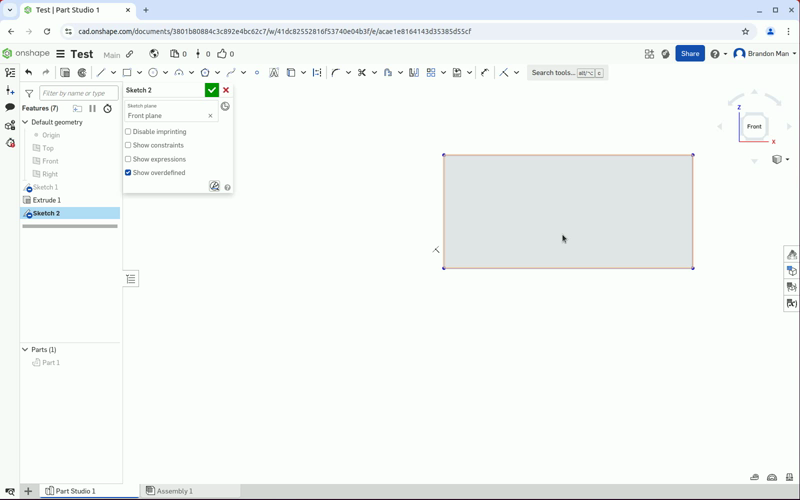
click(562, 234)
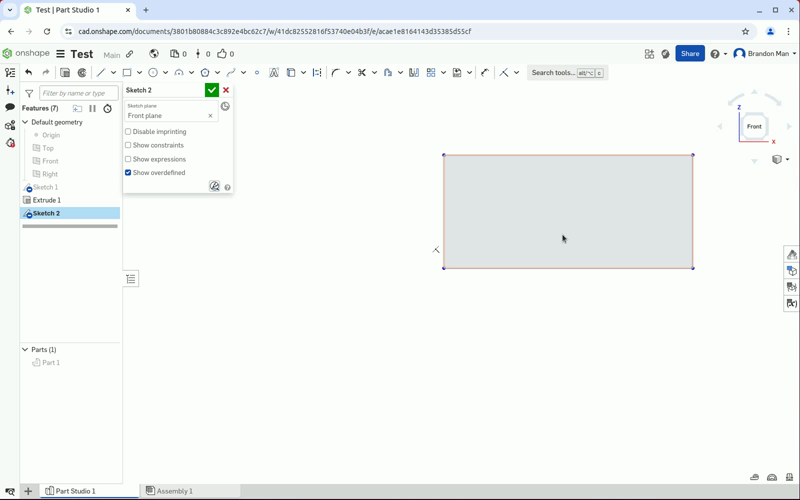
scroll(-6)
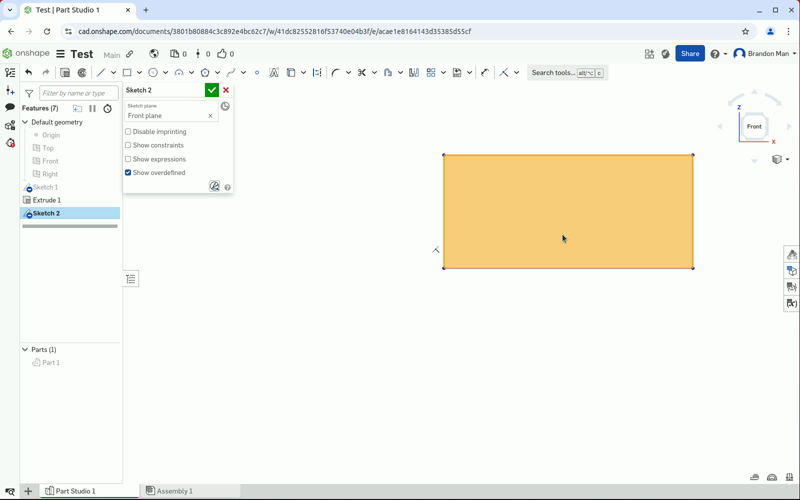
scroll(-6)
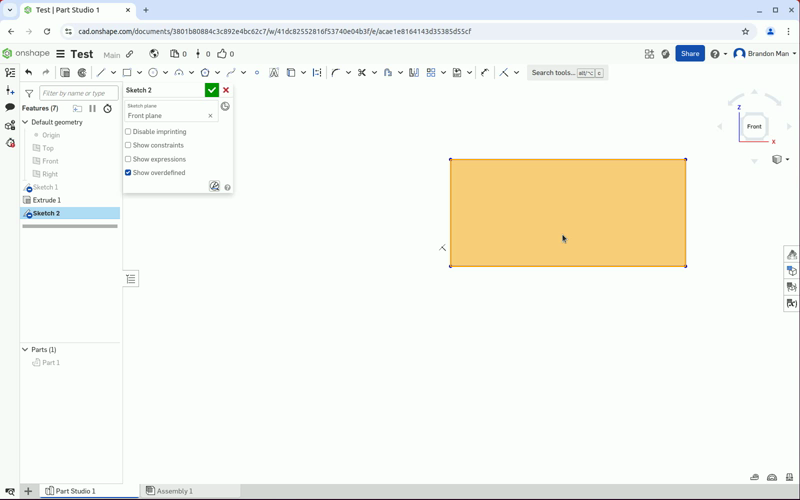
scroll(-6)
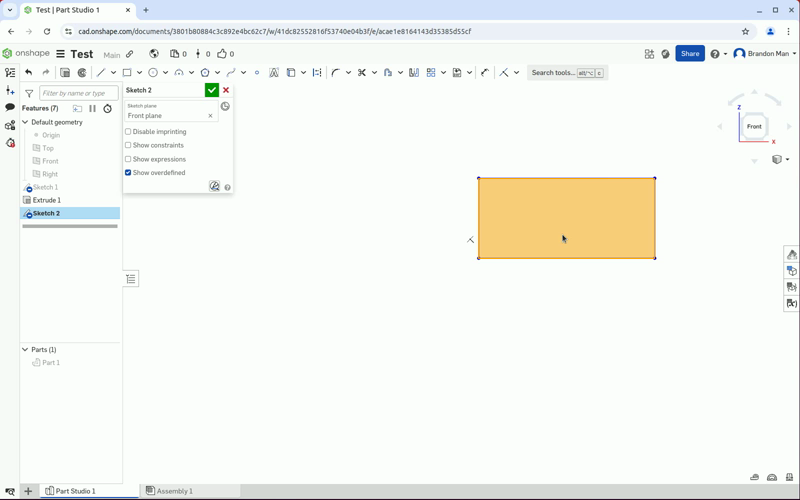
scroll(-6)
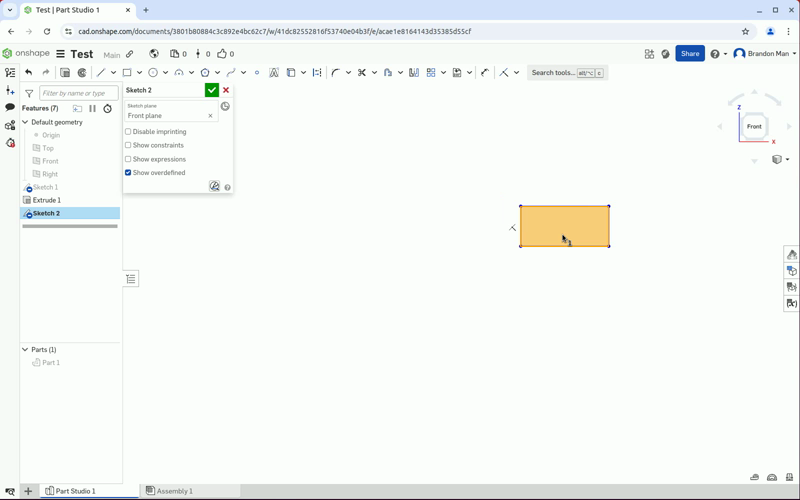
scroll(-6)
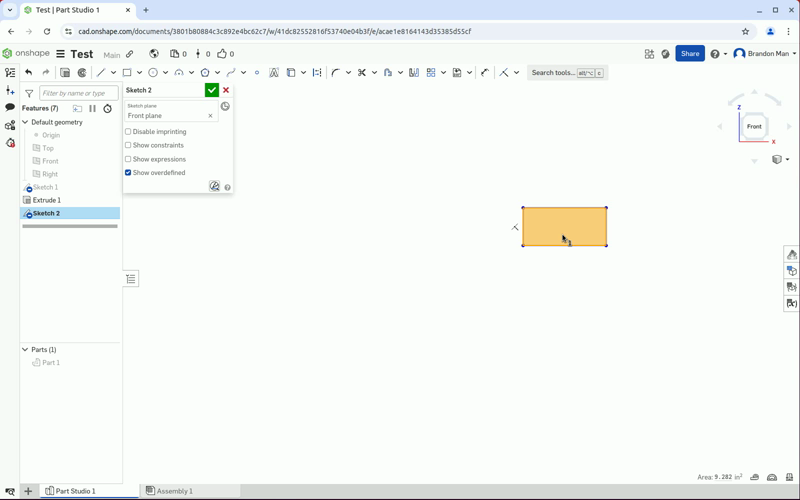
scroll(-6)
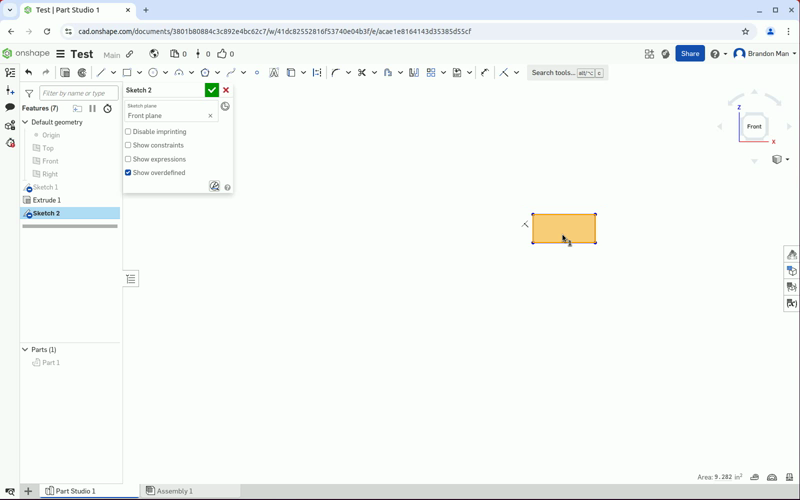
scroll(-6)
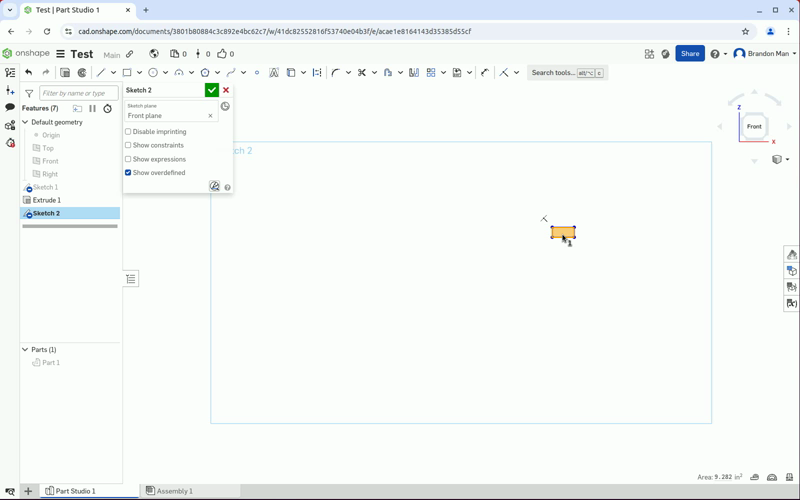
mouse_move(73, 352)
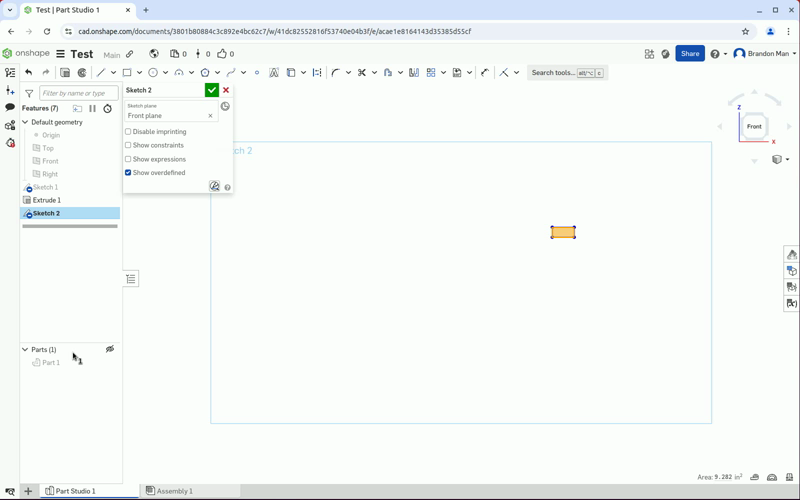
key(shift+y)
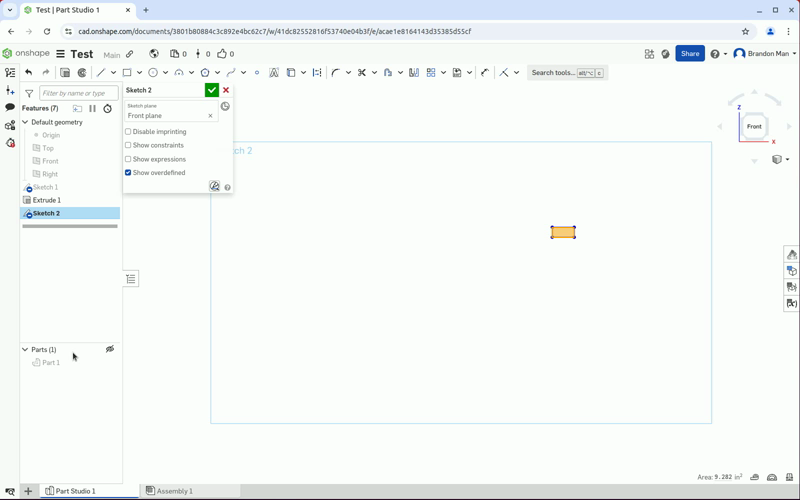
key(shift+e)
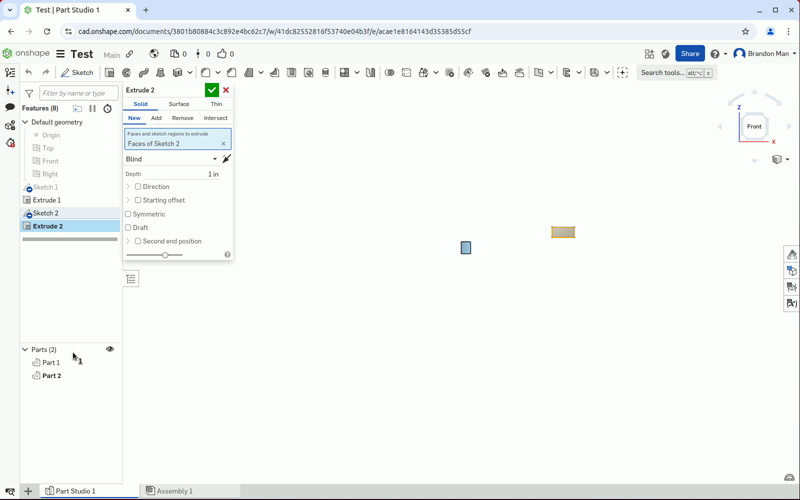
mouse_move(143, 106)
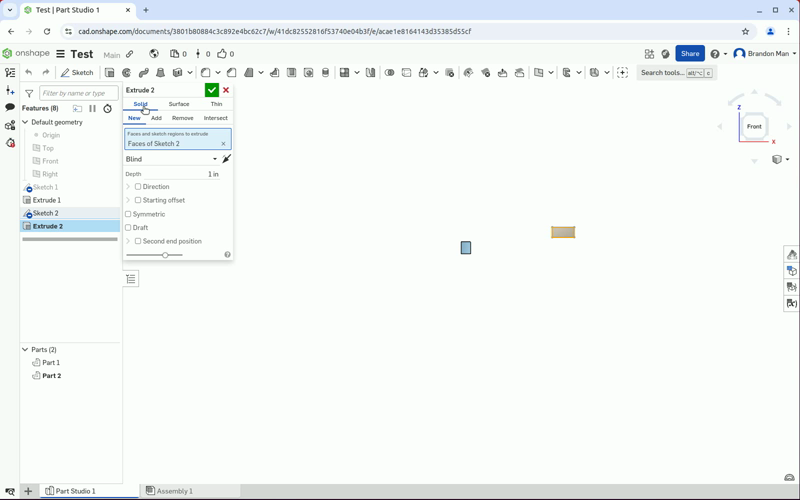
click(143, 106)
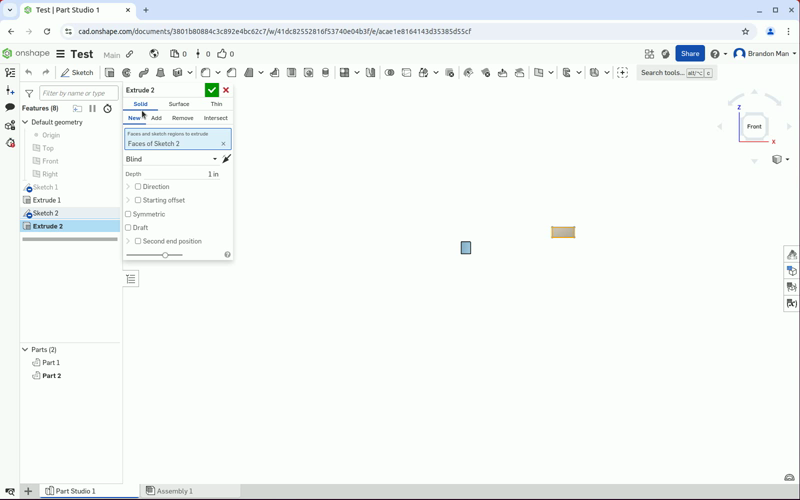
mouse_move(137, 120)
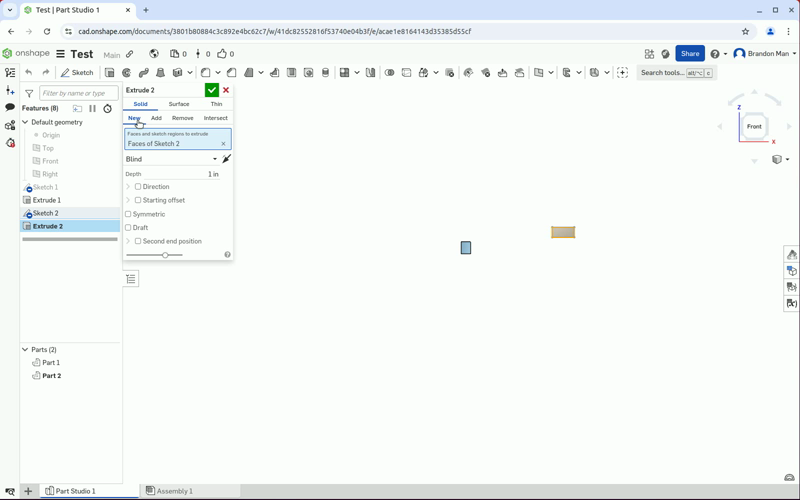
click(137, 120)
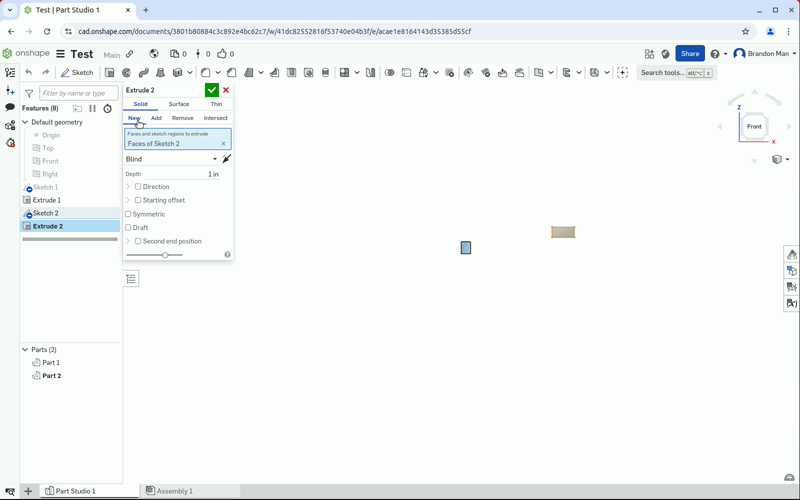
key(tab, 4)
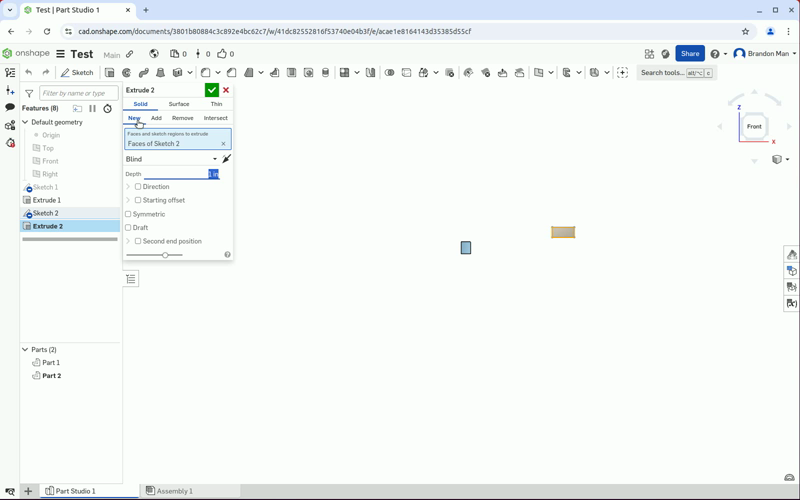
text(1.926)
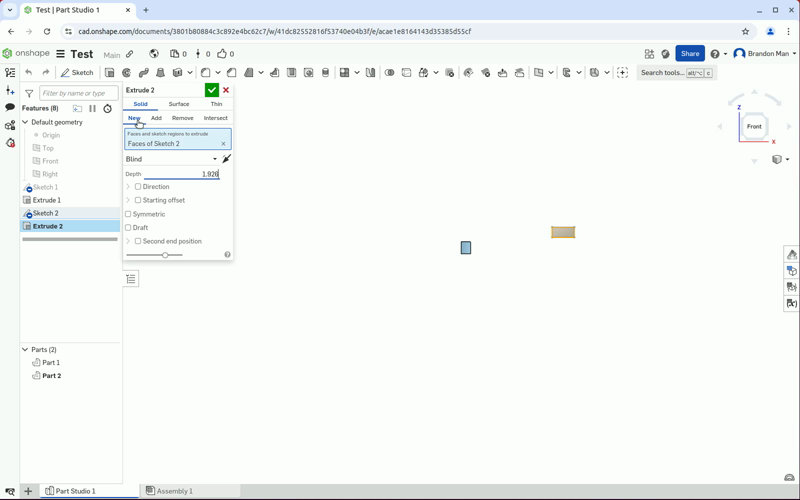
key(enter)
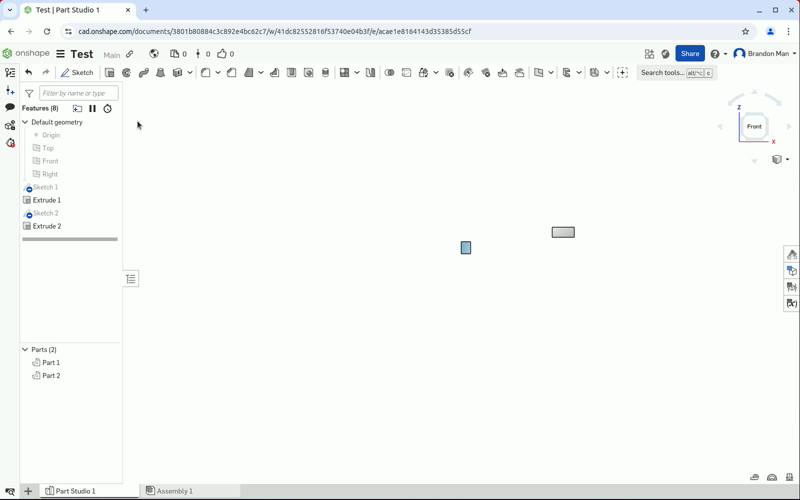
key(shift+h)
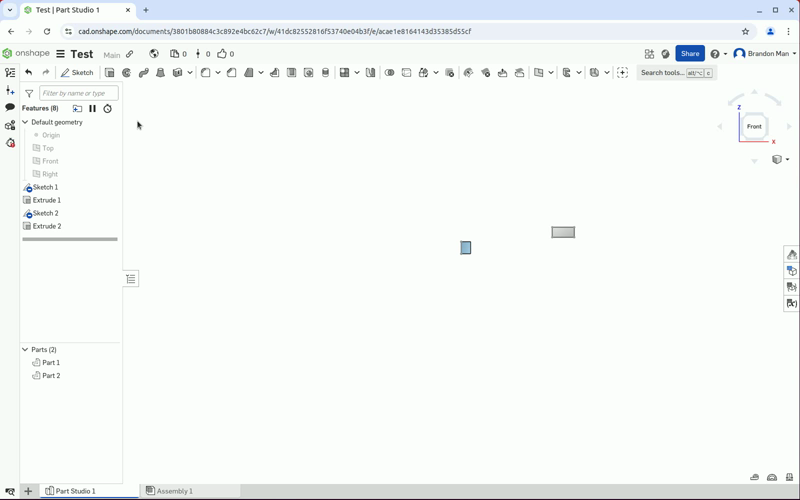
key(shift+h)
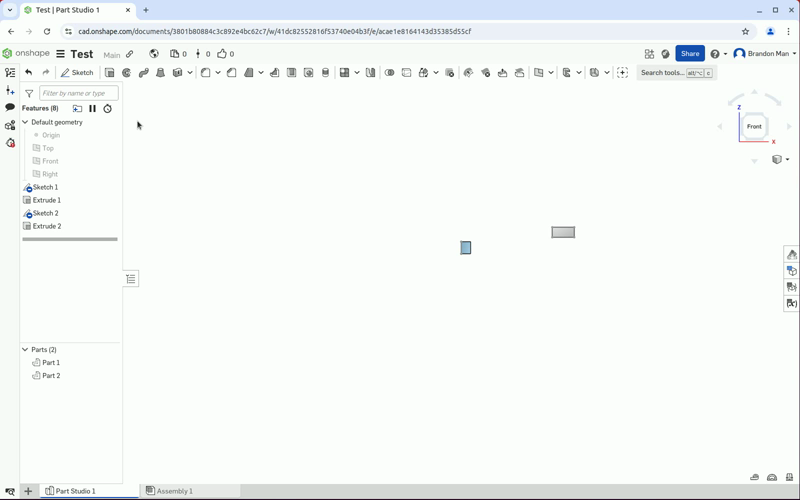
key(shift+7)
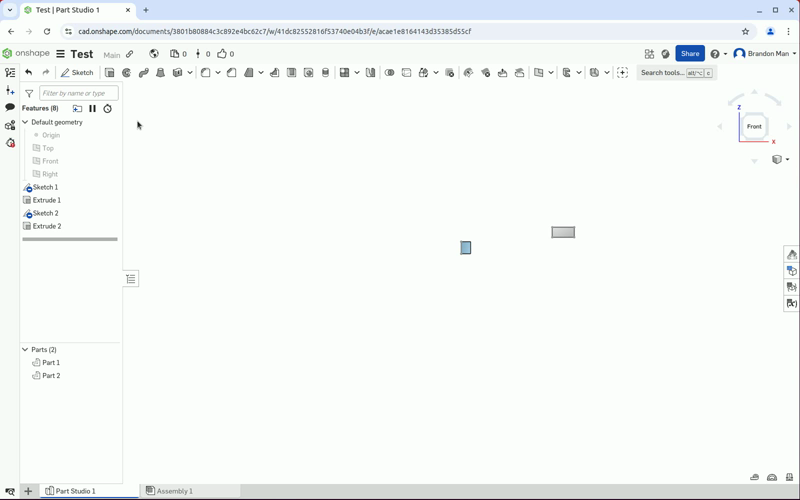
key(left, 2)
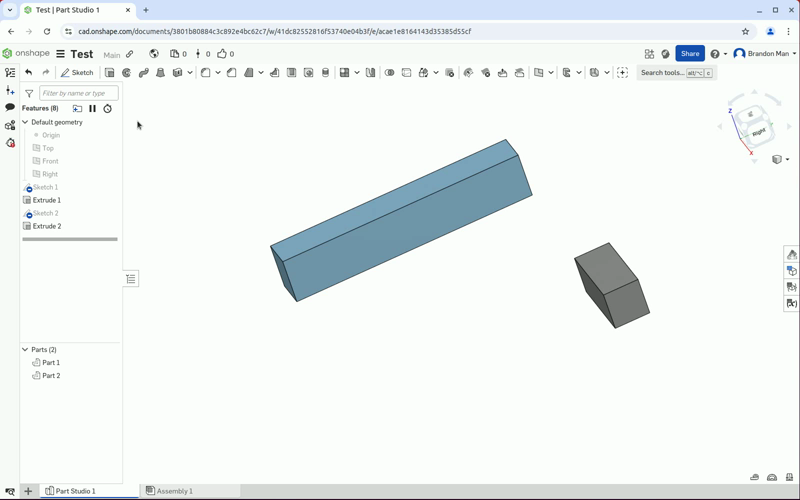
key(down, 2)
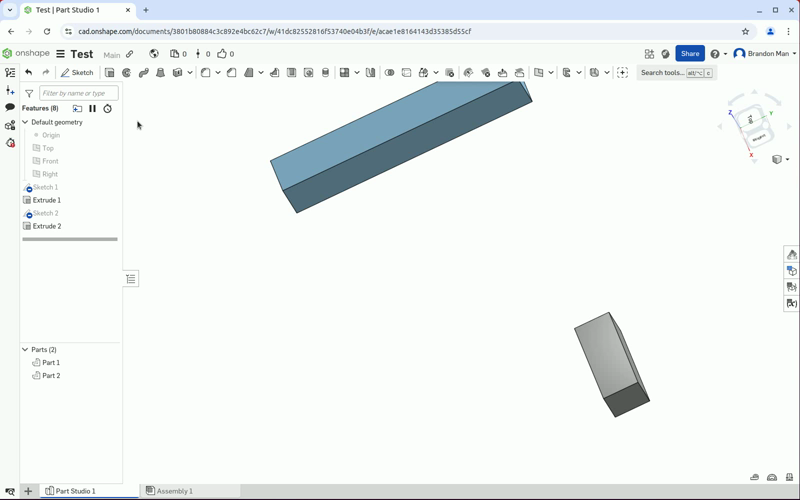
key(up, 2)
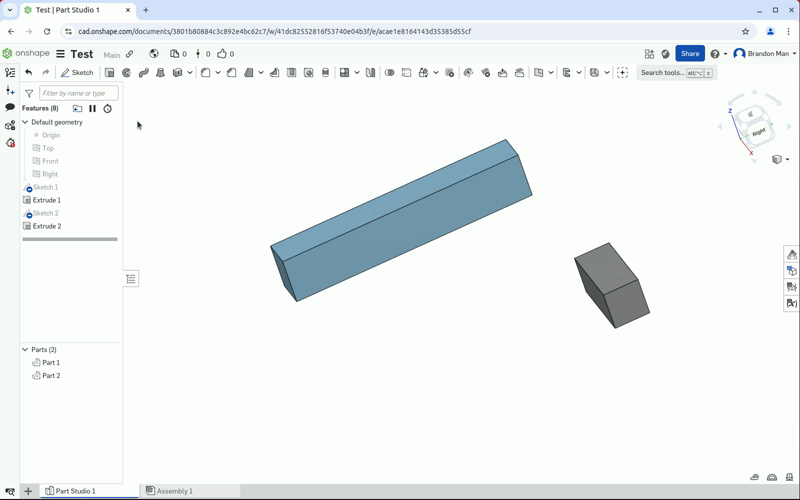
key(right, 2)
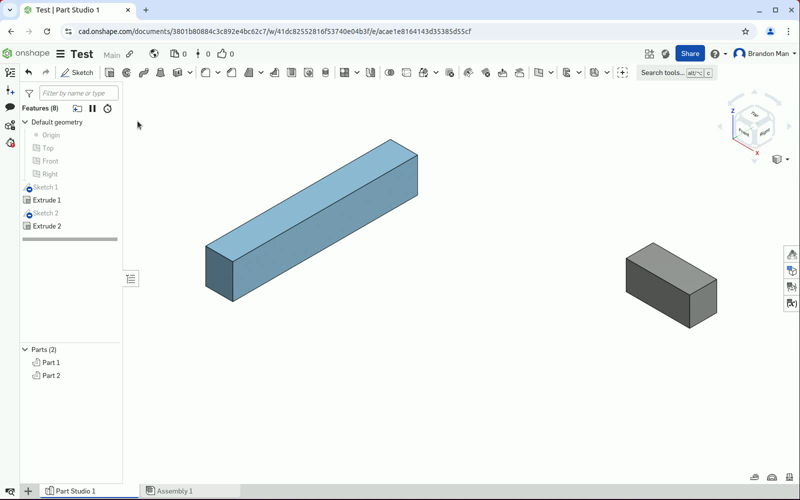
mouse_move(73, 189)
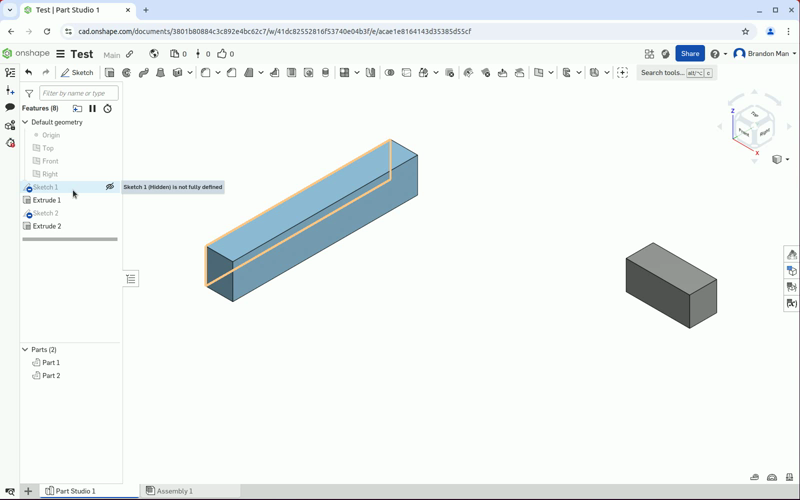
click(73, 189)